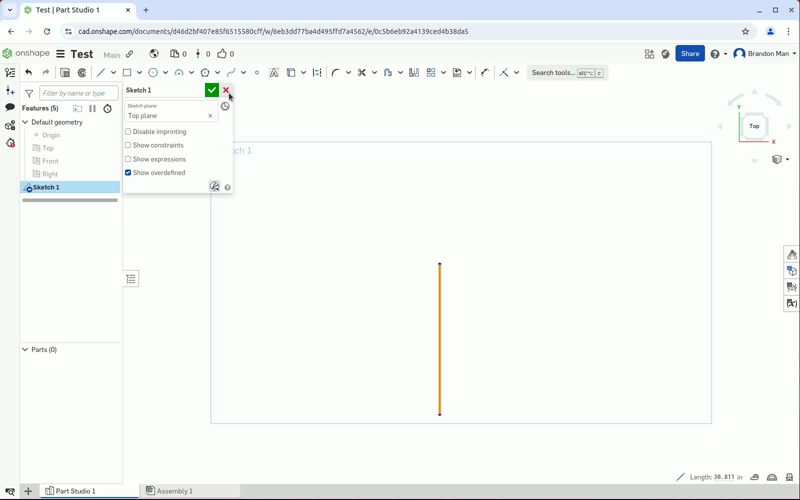
key(shift+h)
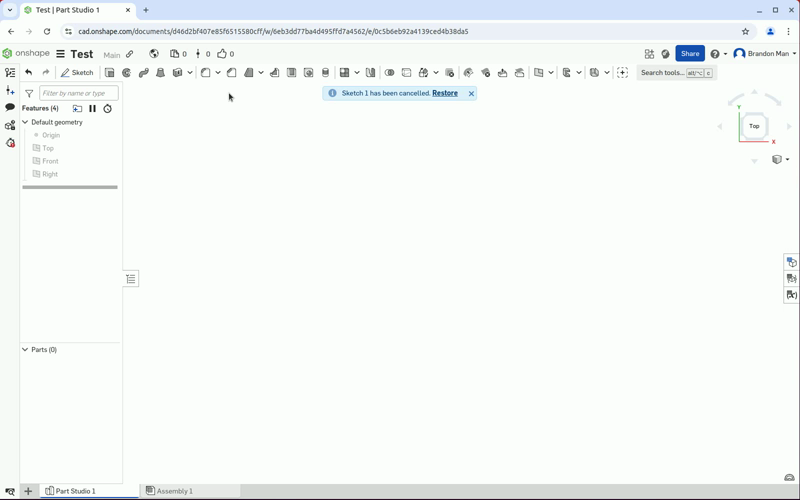
mouse_move(73, 352)
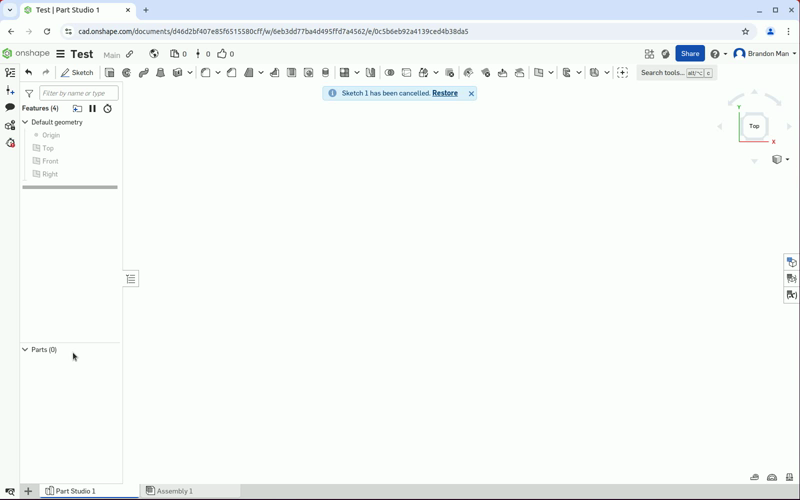
key(y)
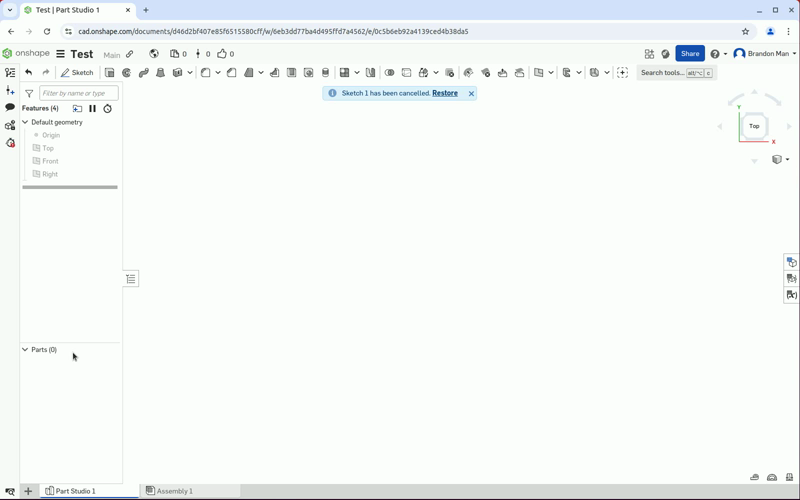
key(shift+p)
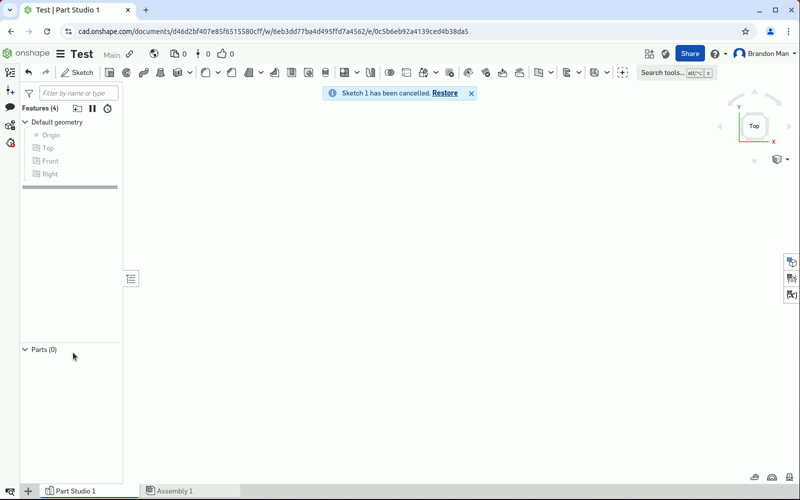
key(space)
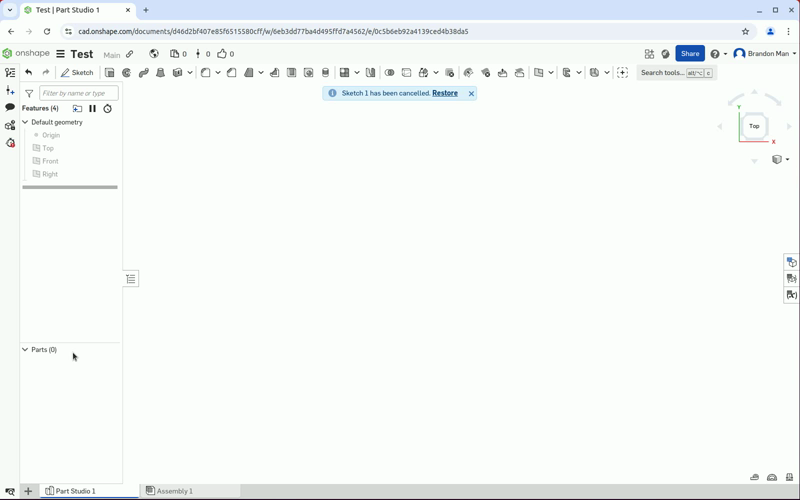
key_down(shift)
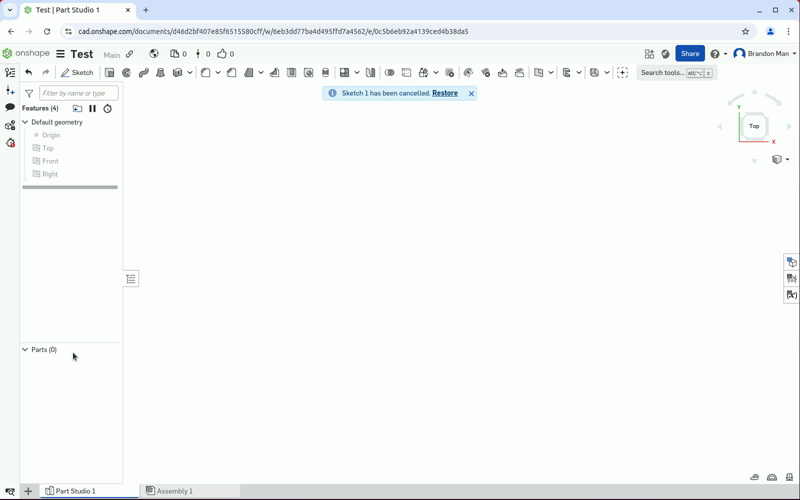
key(up)
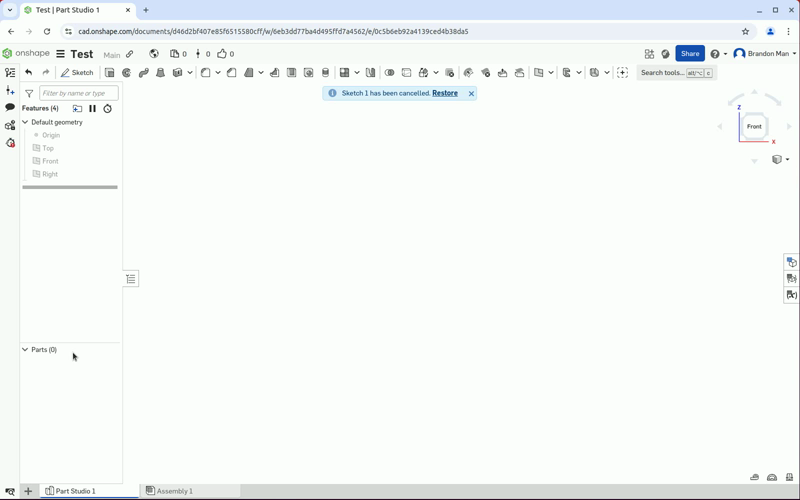
key_up(shift)
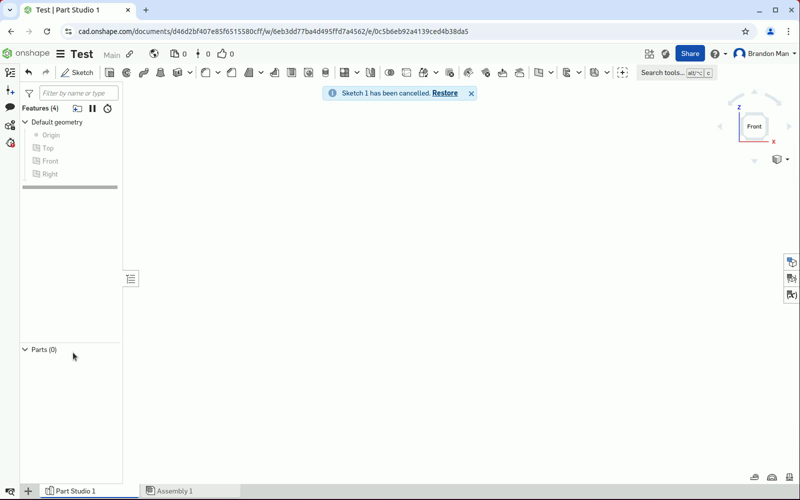
mouse_move(73, 352)
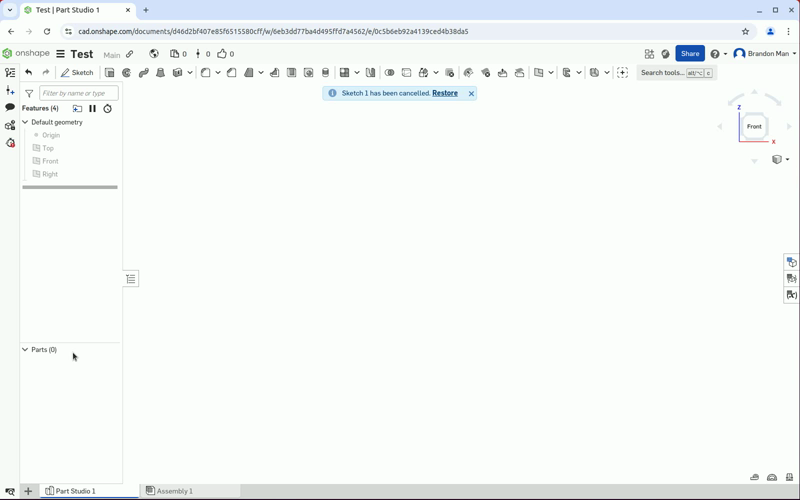
key(shift+y)
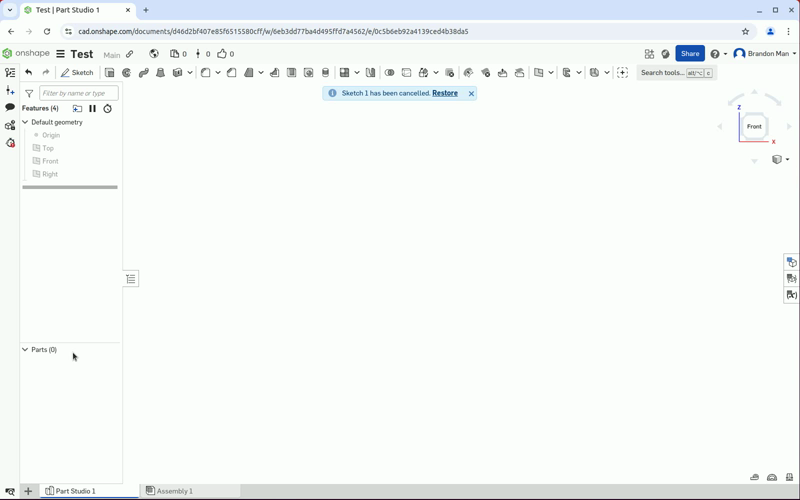
key(shift+s)
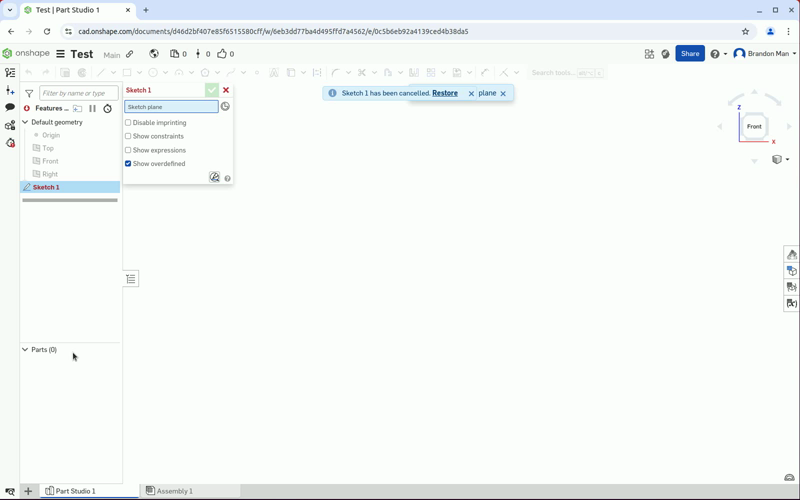
mouse_move(73, 163)
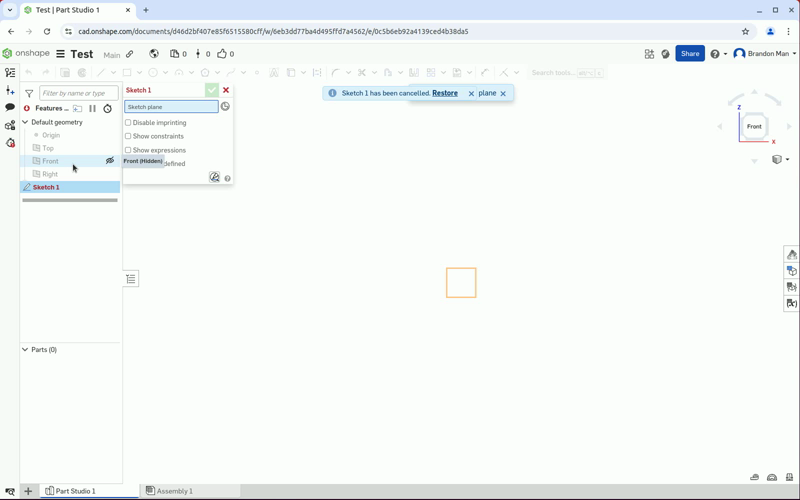
click(73, 163)
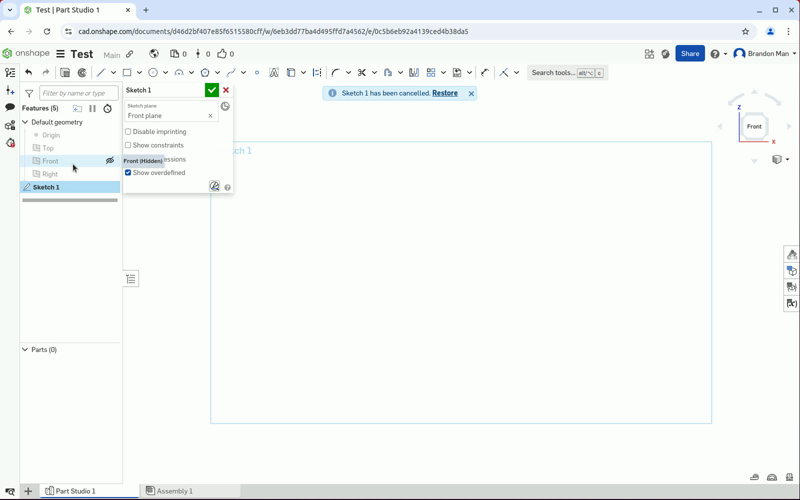
mouse_move(73, 352)
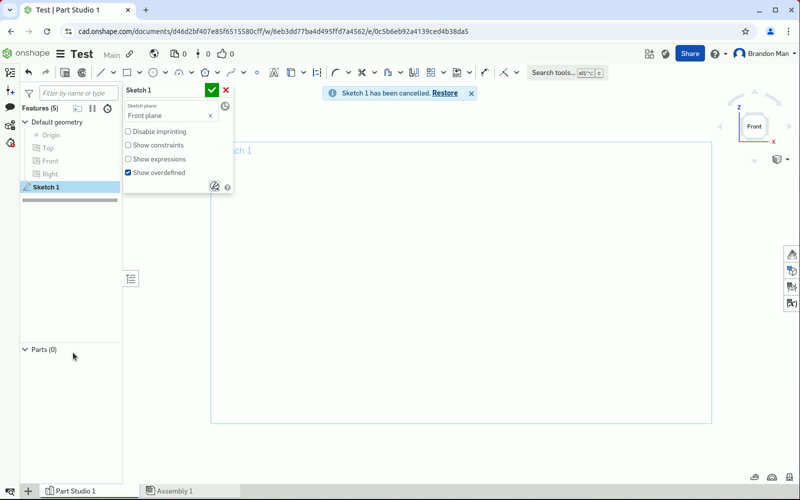
key(y)
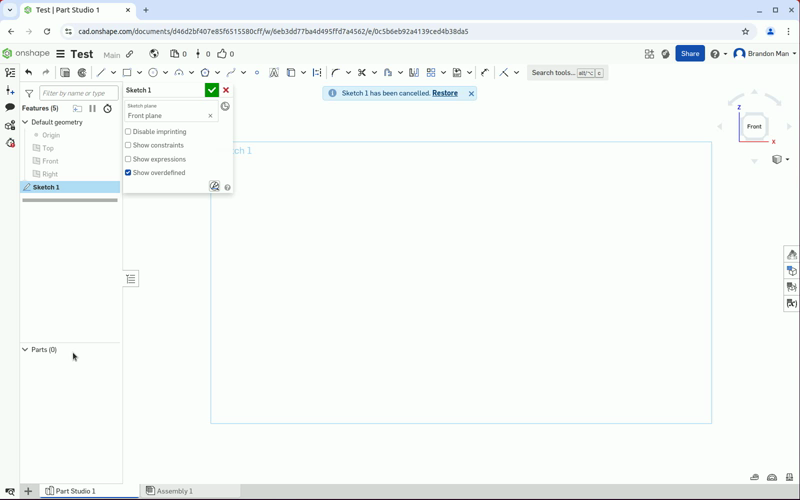
key(l)
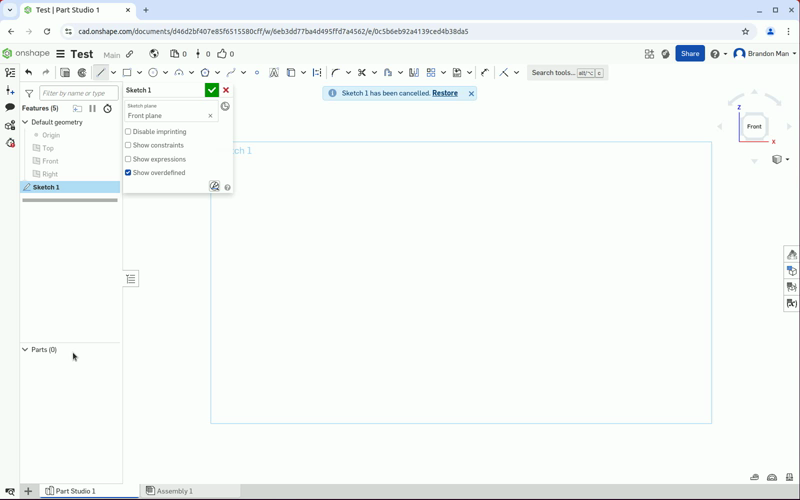
key_down(shift)
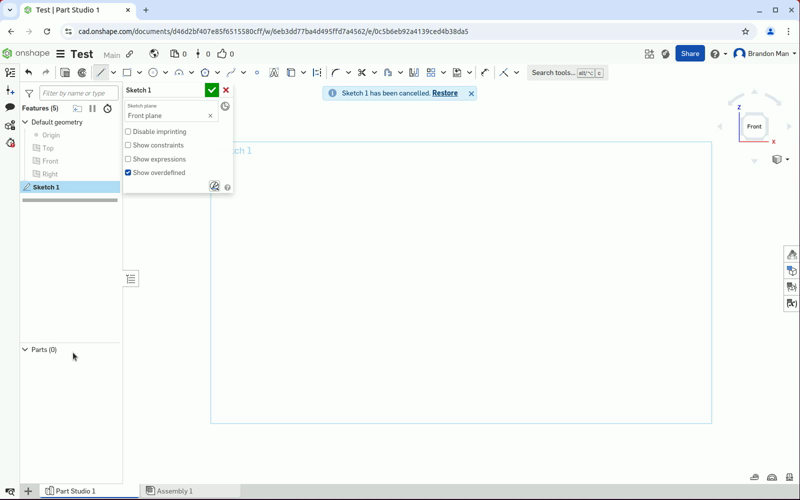
mouse_move(358, 343)
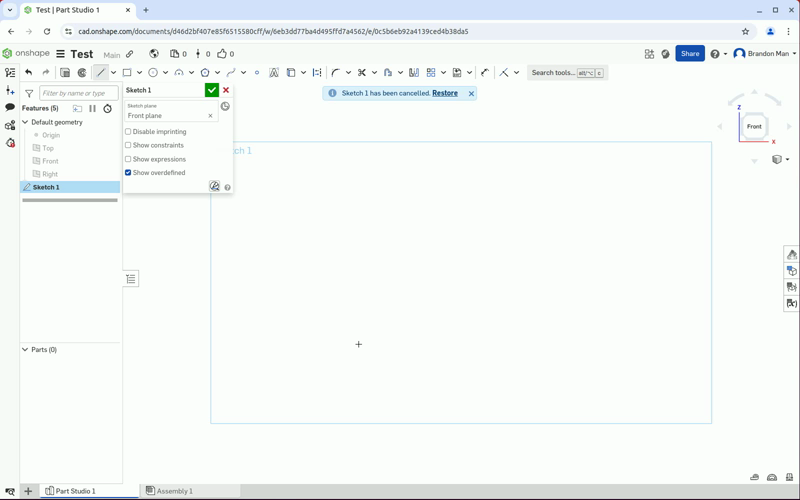
click(358, 343)
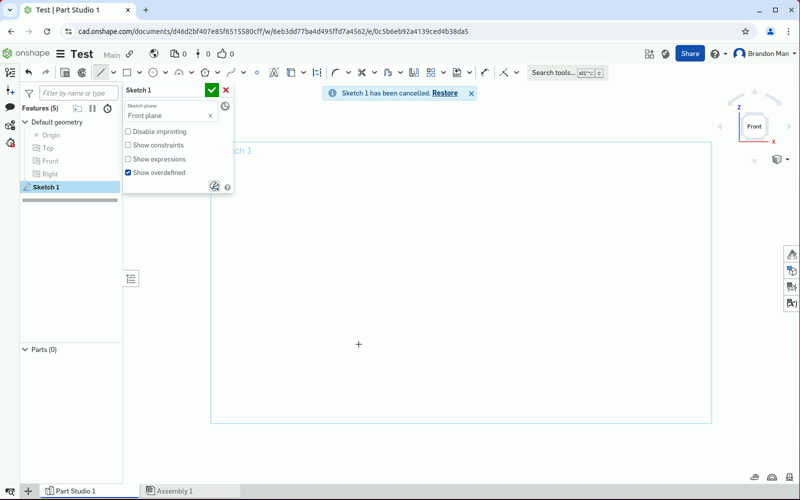
key_up(shift)
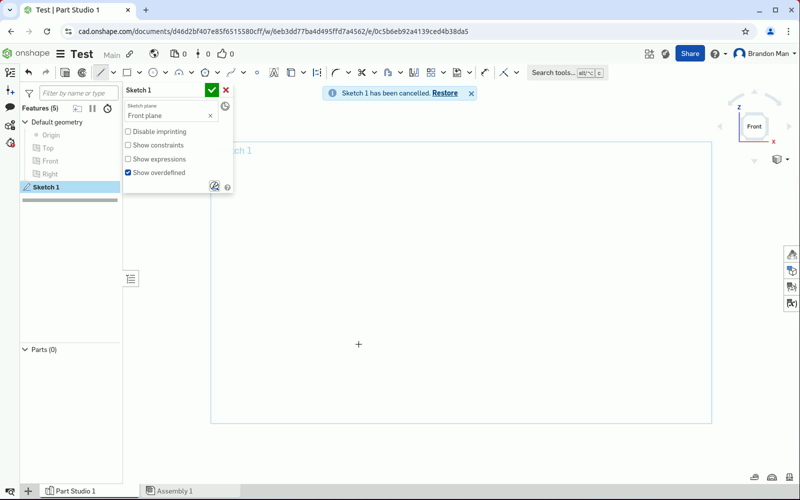
key_down(shift)
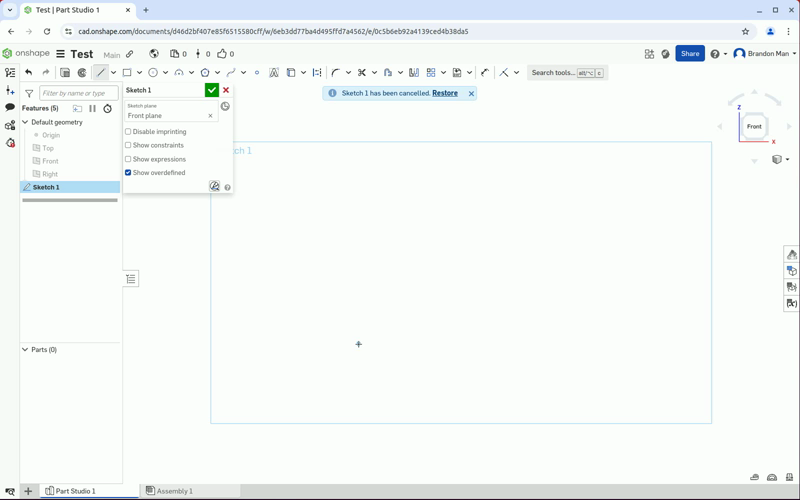
mouse_move(572, 343)
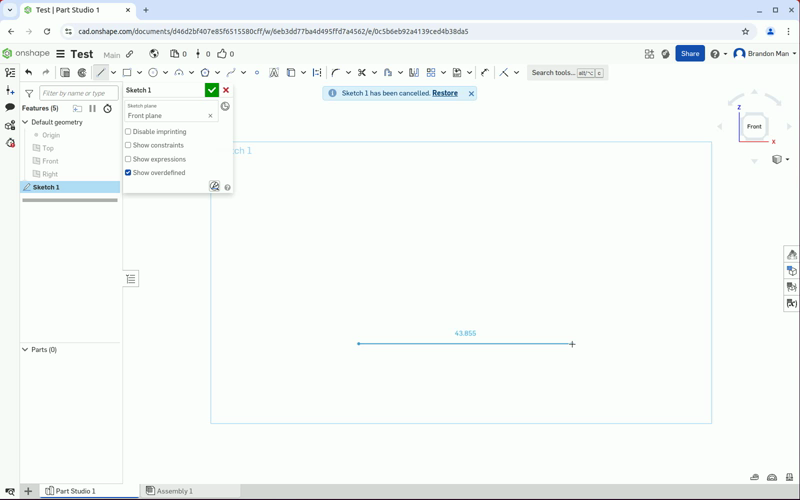
click(572, 343)
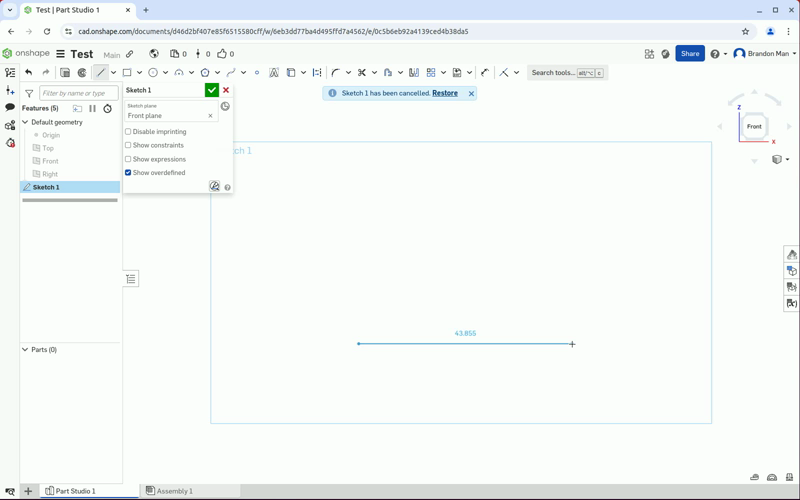
key_up(shift)
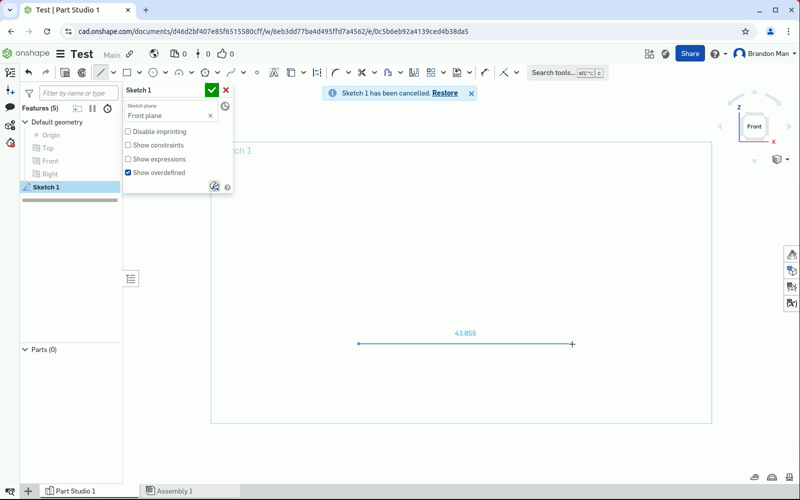
key_down(shift)
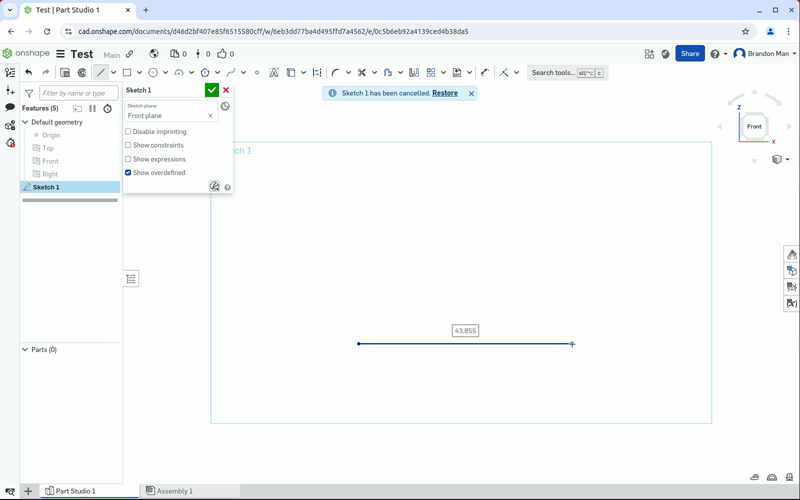
mouse_move(572, 271)
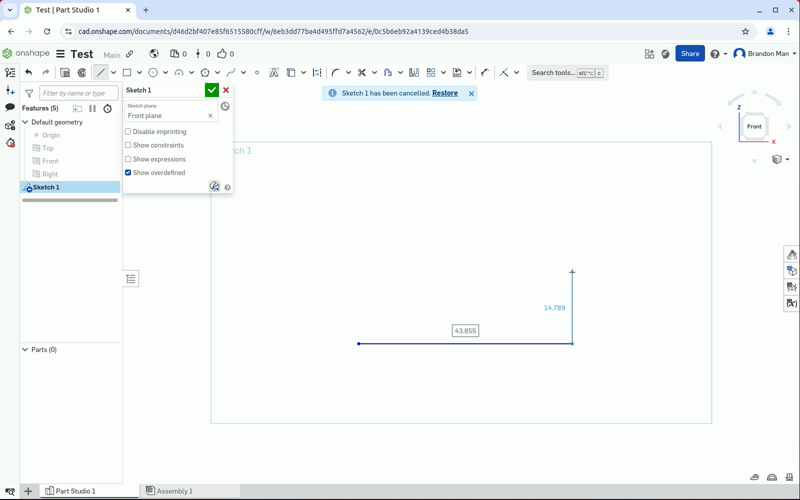
click(572, 271)
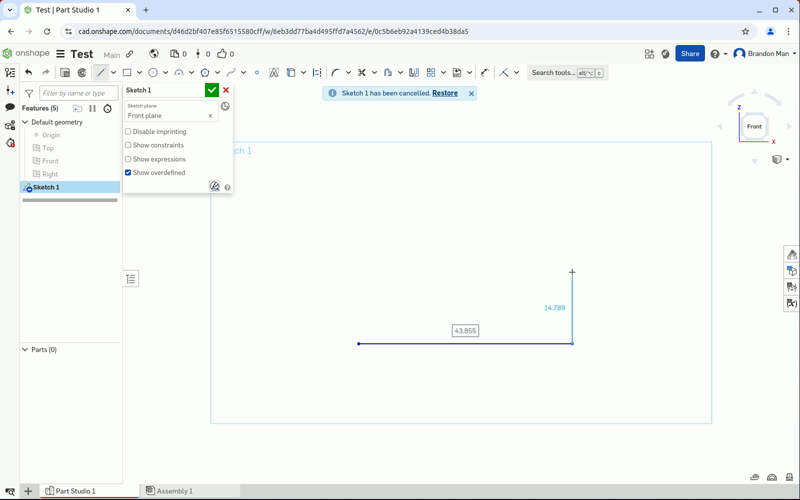
key_up(shift)
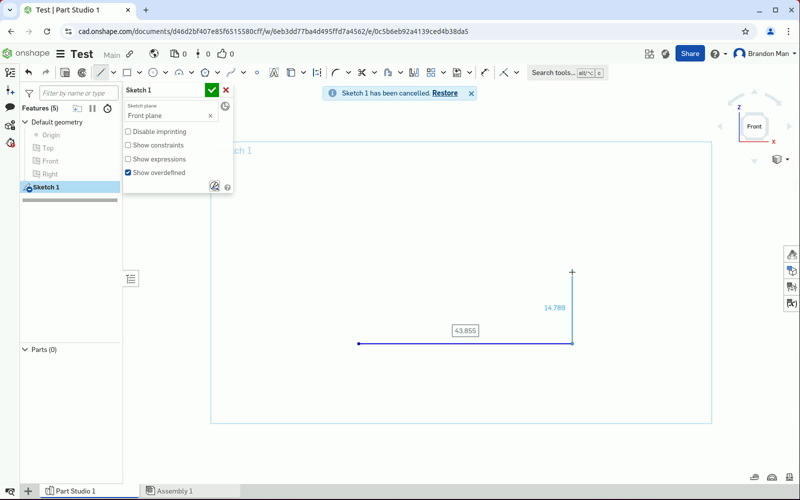
key_down(shift)
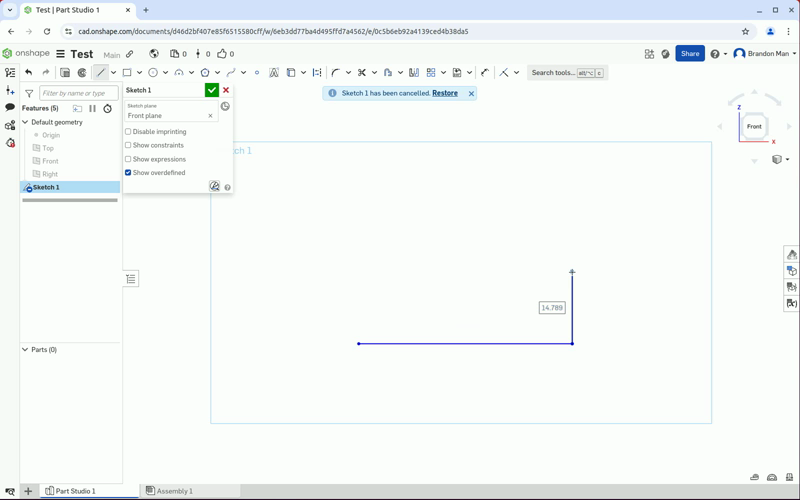
mouse_move(417, 231)
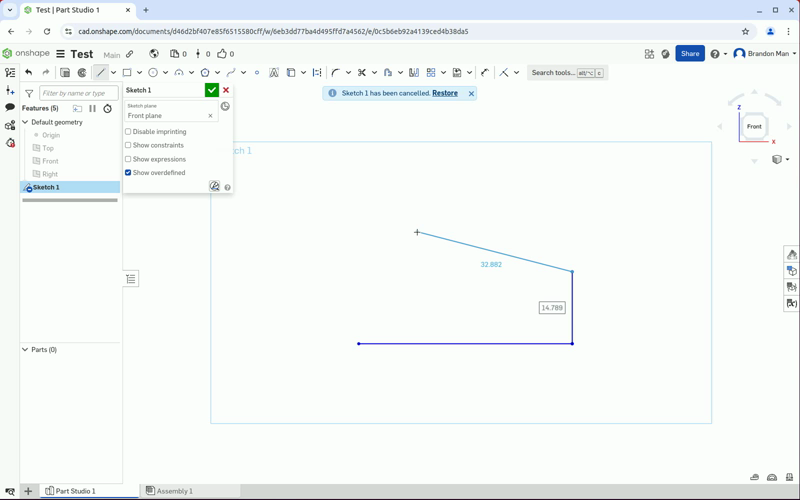
click(417, 231)
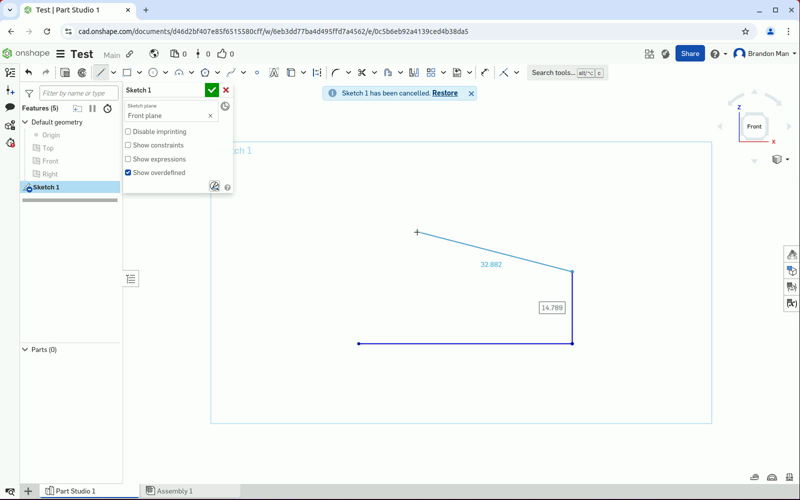
key_up(shift)
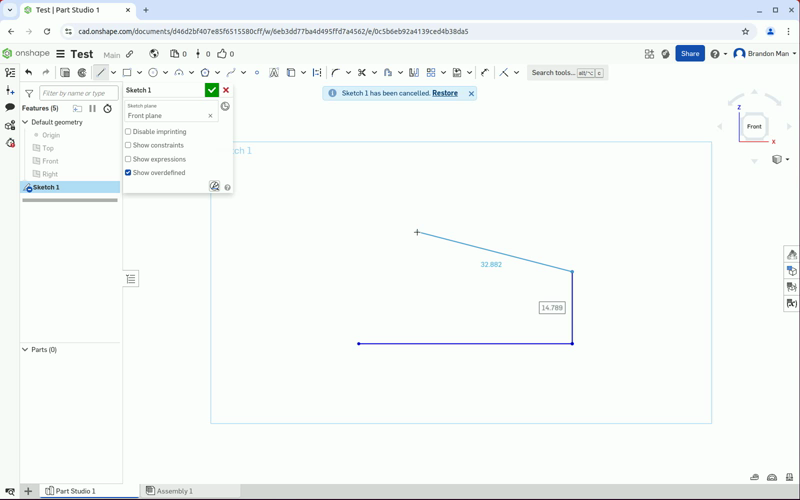
key_down(shift)
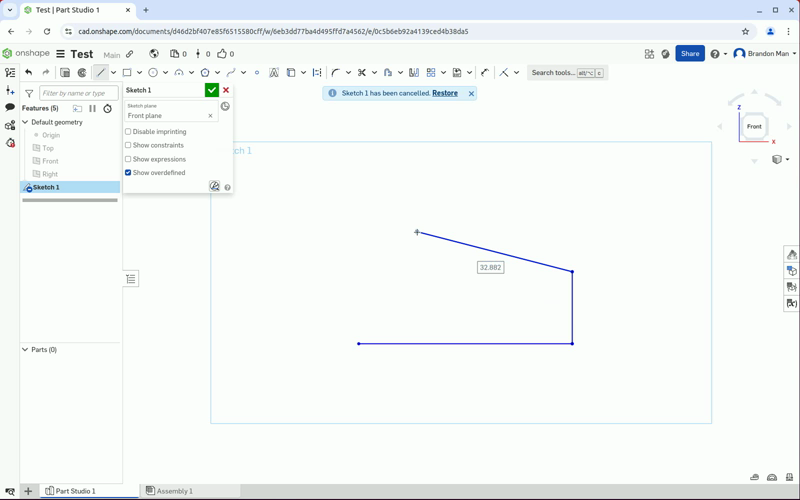
mouse_move(447, 231)
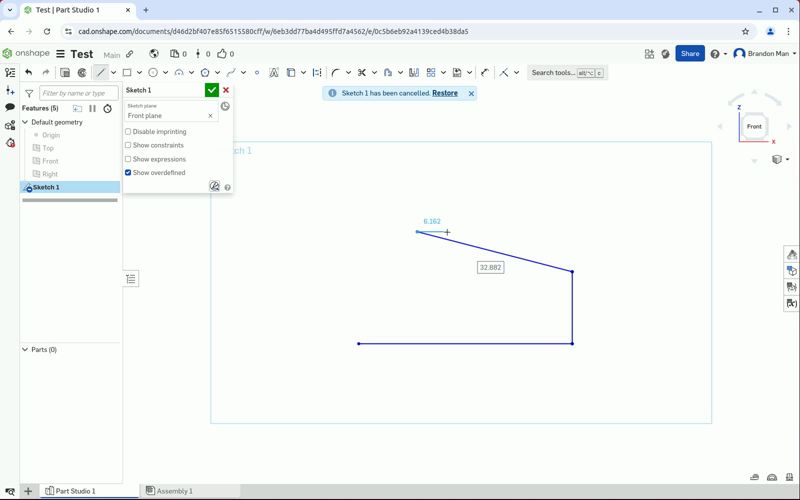
mouse_move(358, 231)
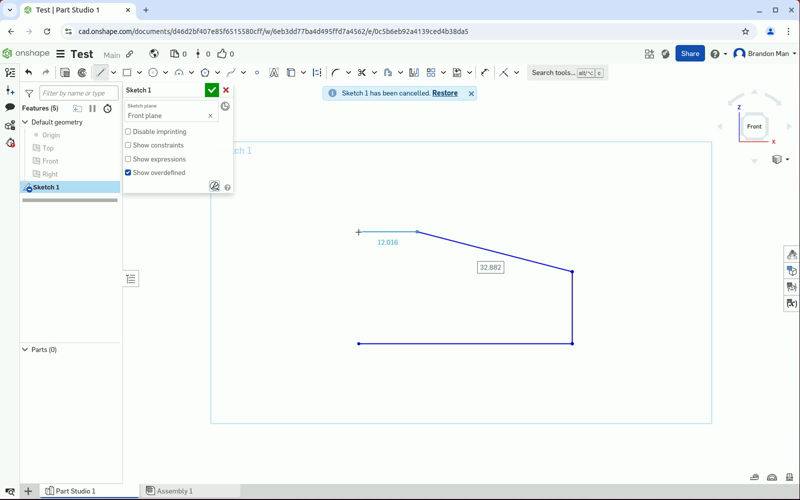
click(358, 231)
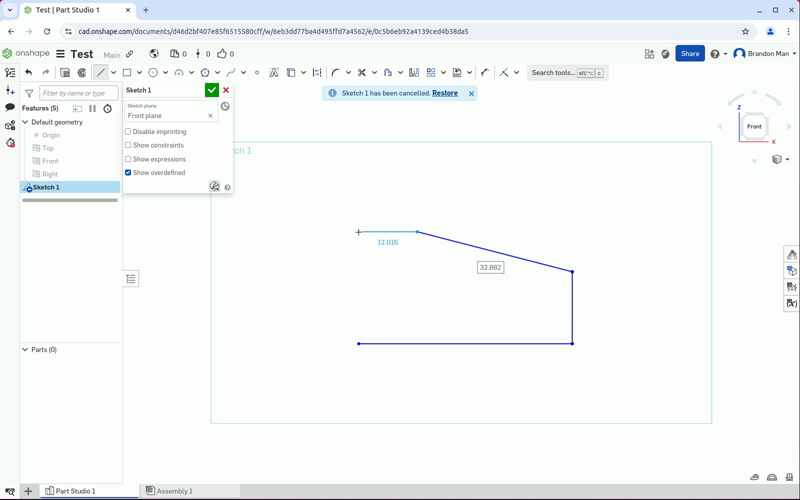
key_up(shift)
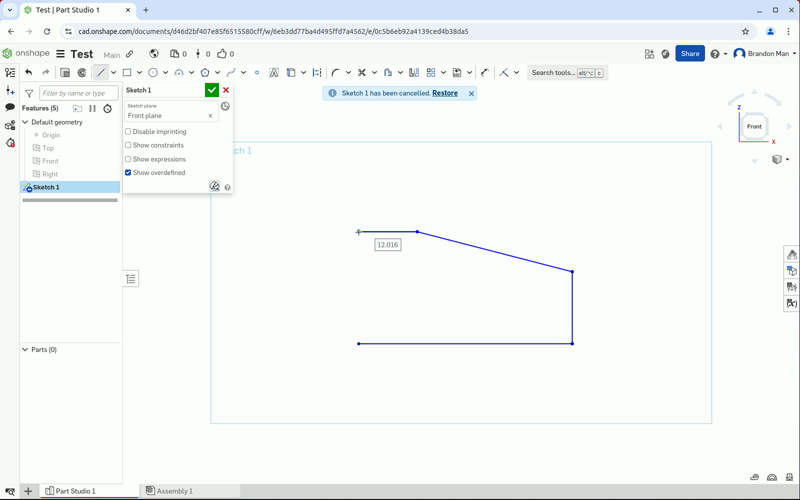
key_down(shift)
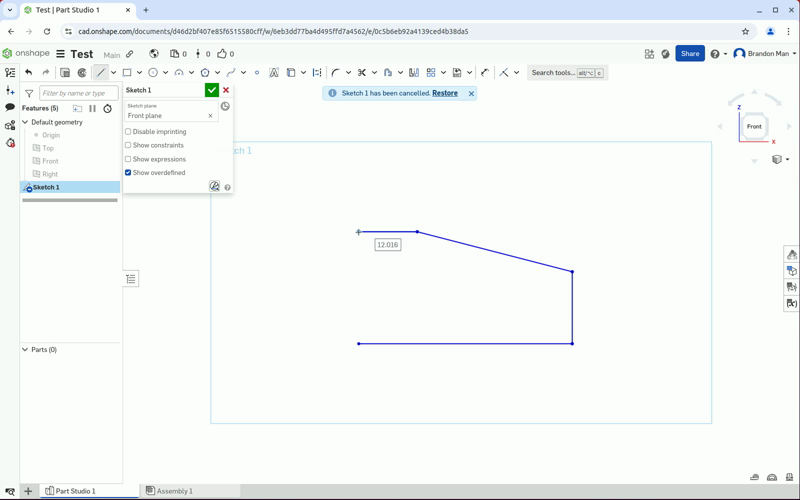
mouse_move(358, 343)
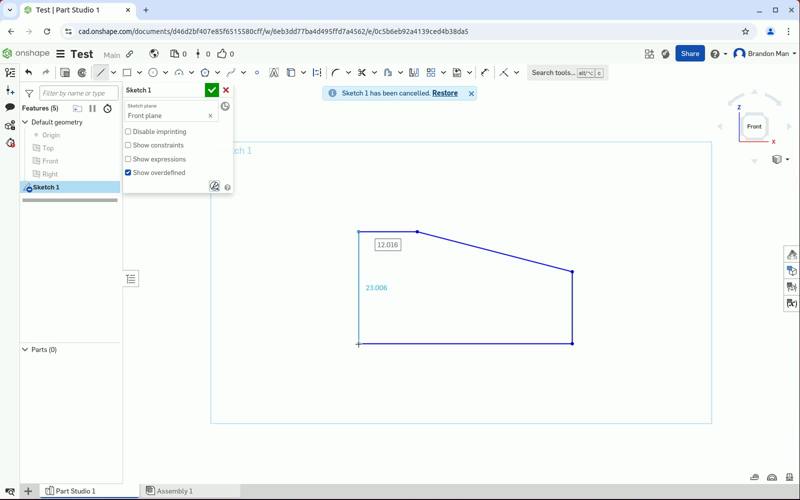
key_up(shift)
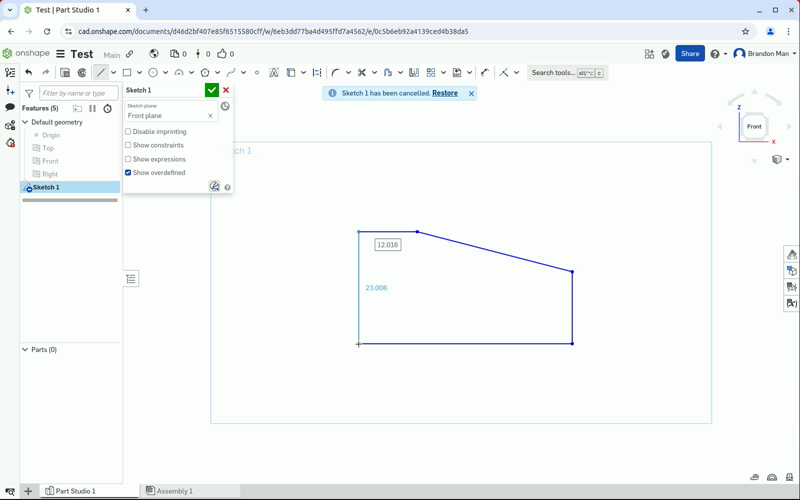
click(358, 343)
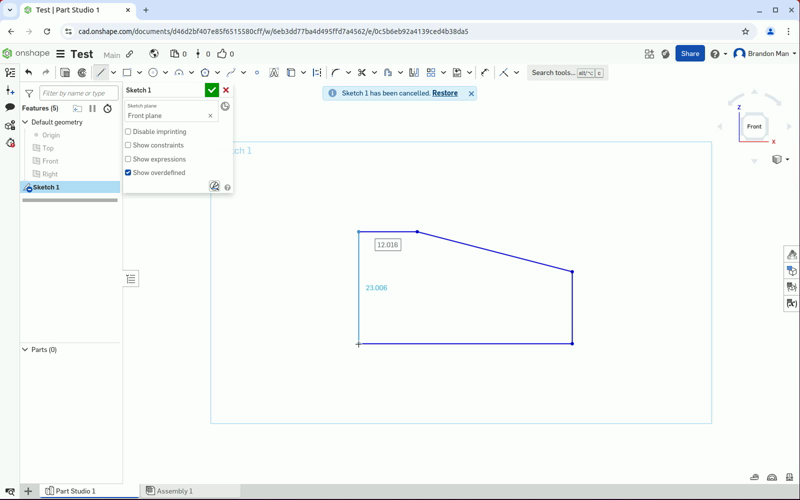
key(esc)
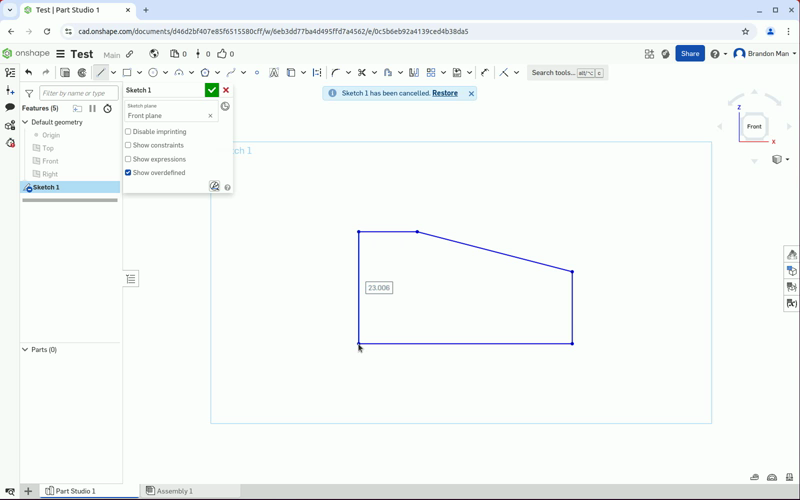
mouse_move(408, 307)
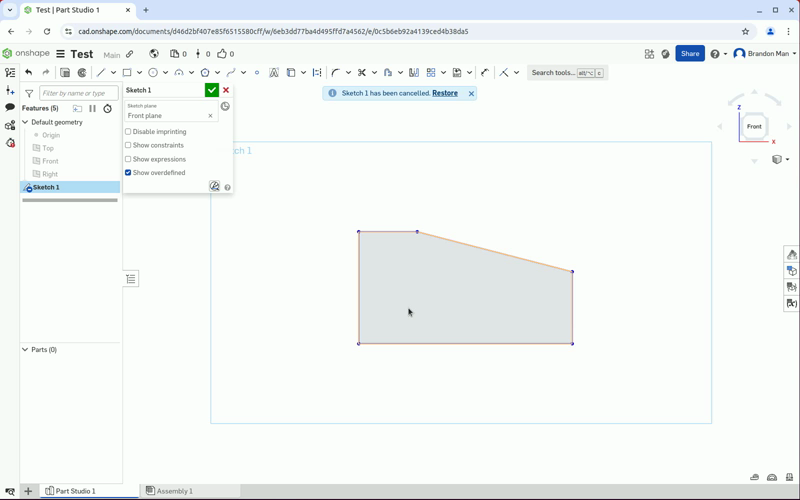
click(408, 307)
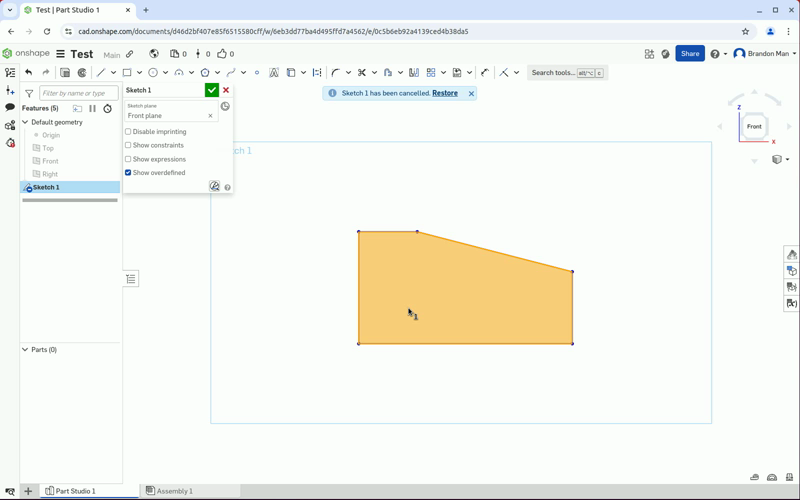
mouse_move(73, 352)
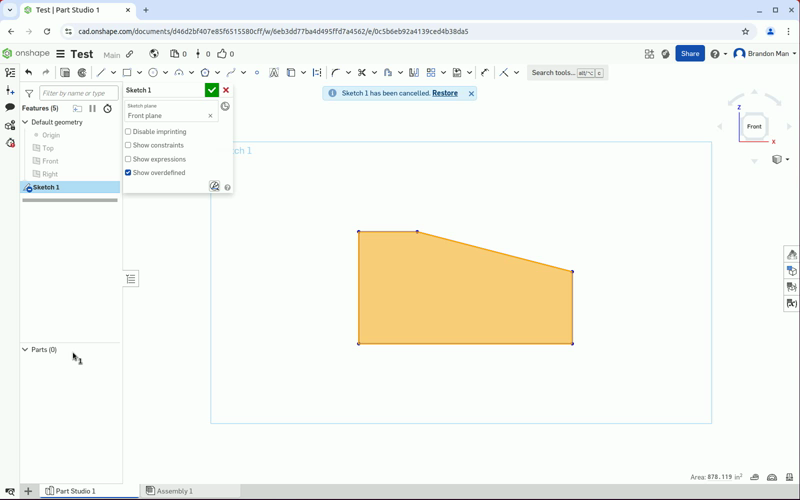
key(shift+y)
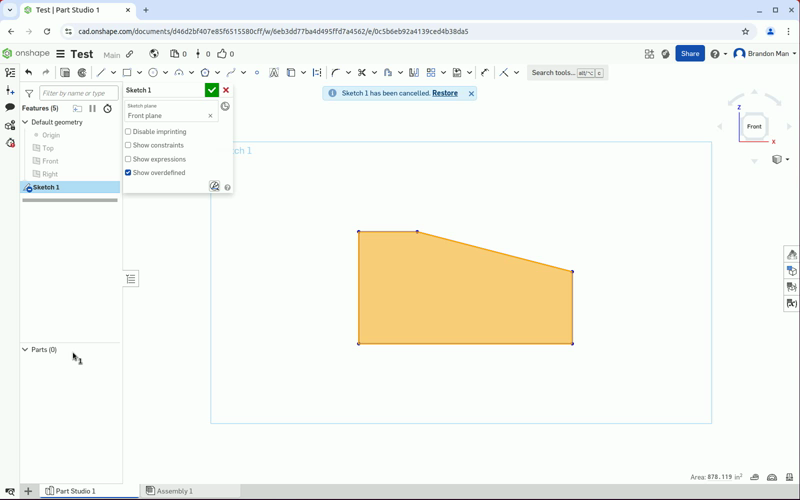
key(shift+e)
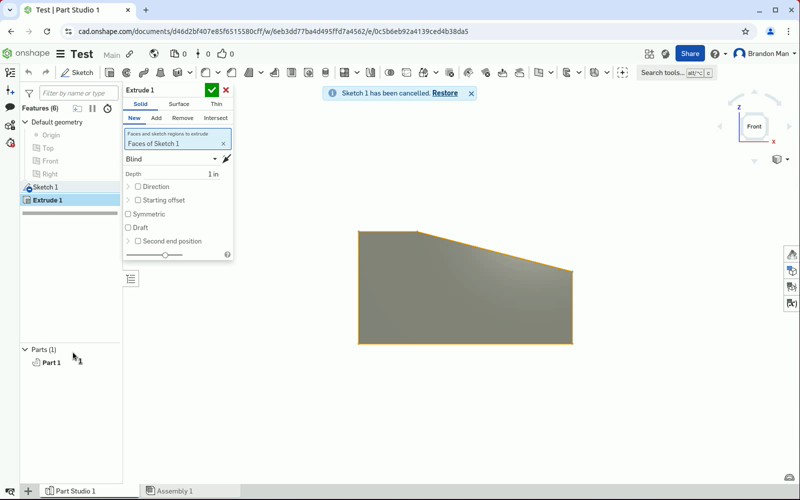
mouse_move(143, 106)
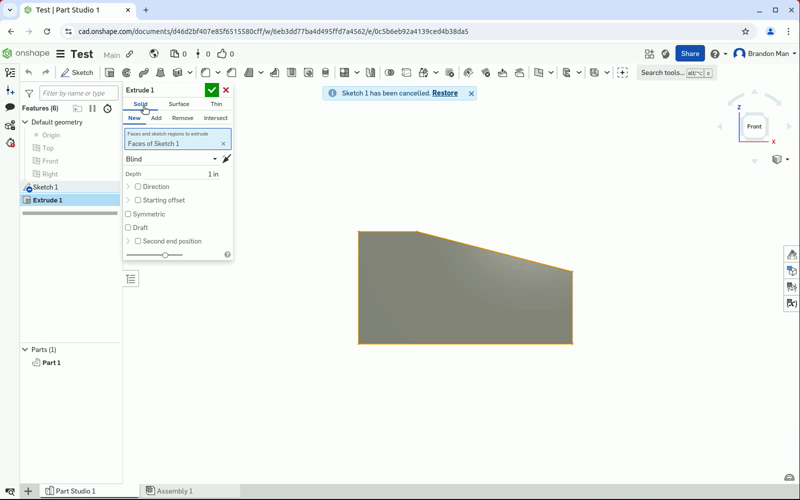
click(143, 106)
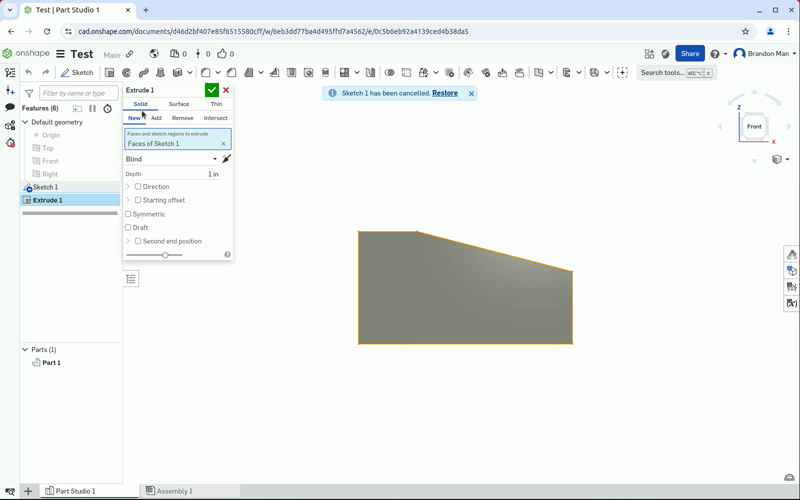
mouse_move(137, 120)
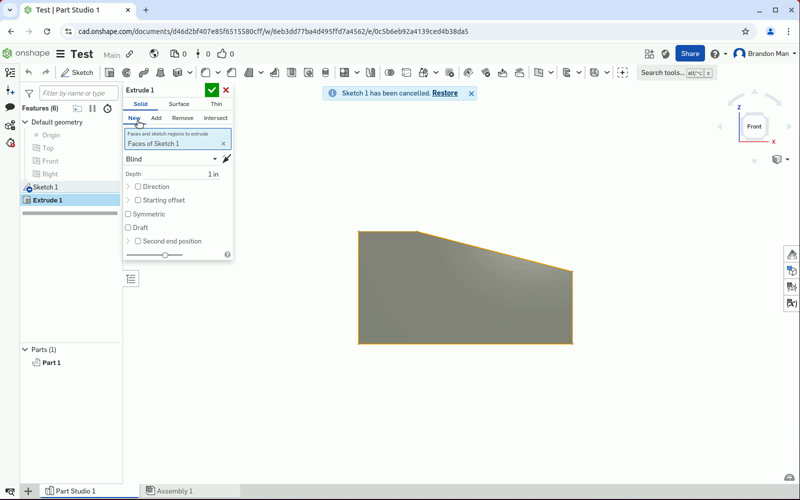
click(137, 120)
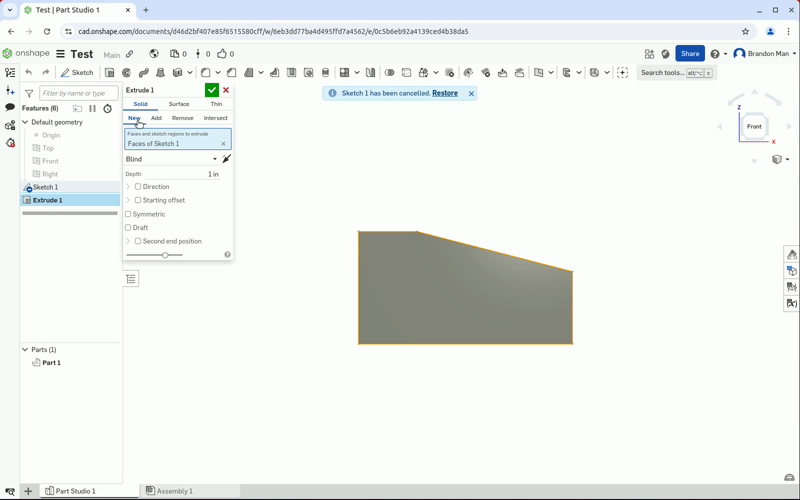
key(tab, 4)
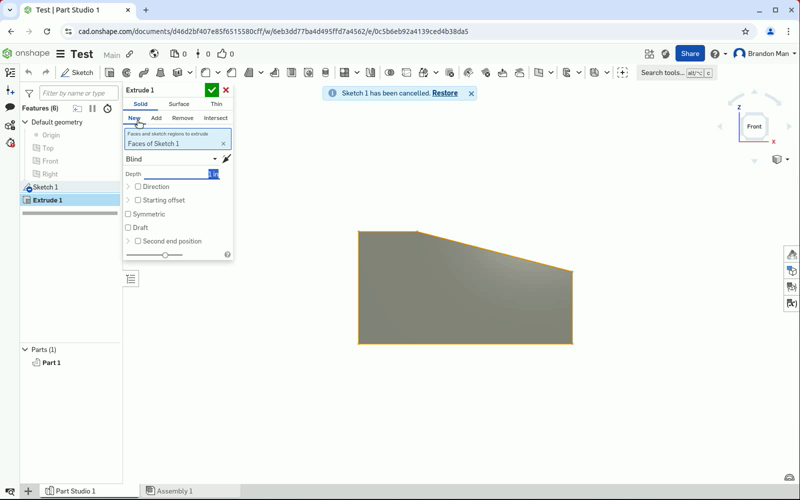
text(4.092)
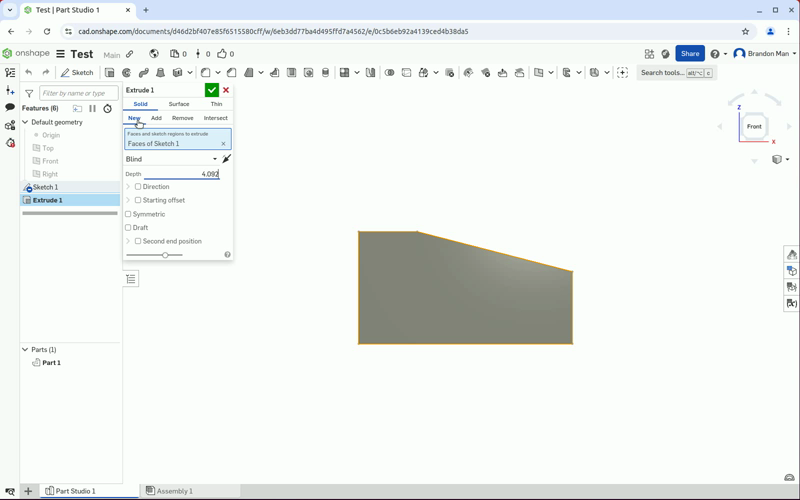
key(enter)
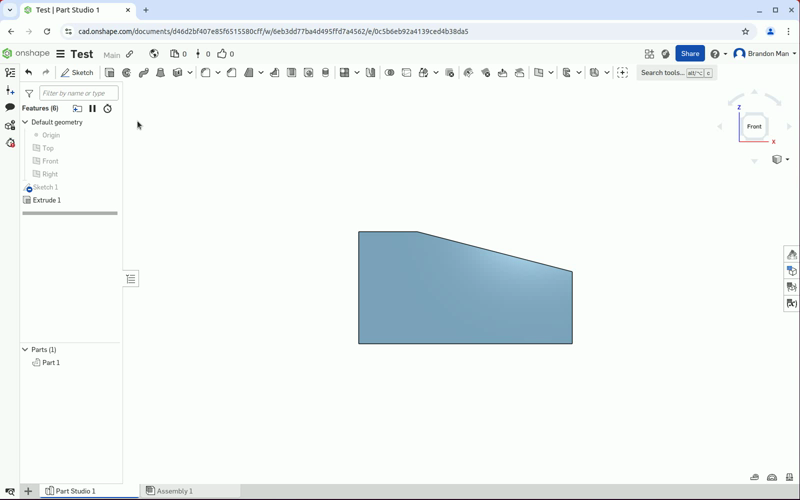
key(shift+h)
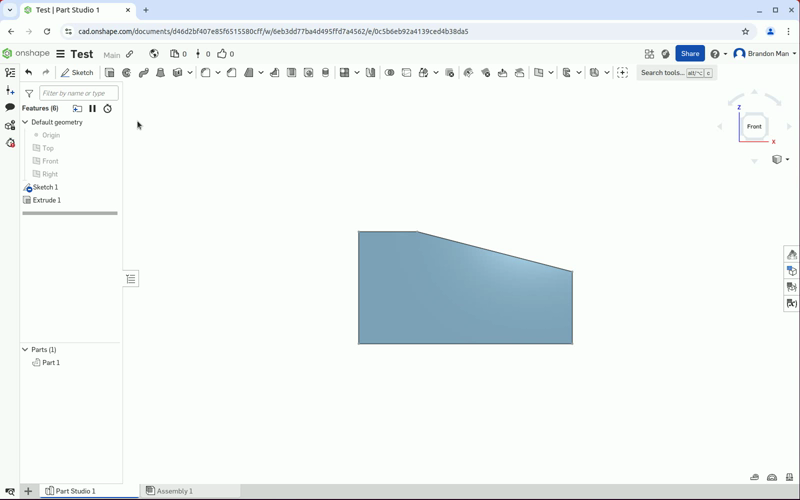
key(shift+h)
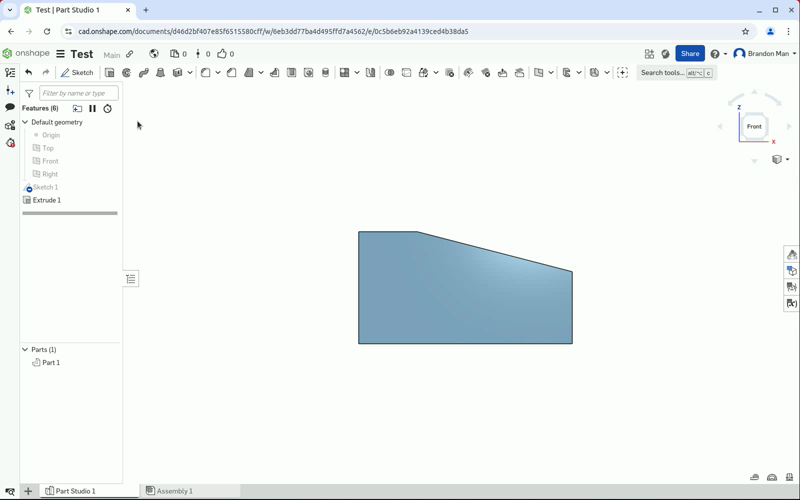
mouse_move(73, 189)
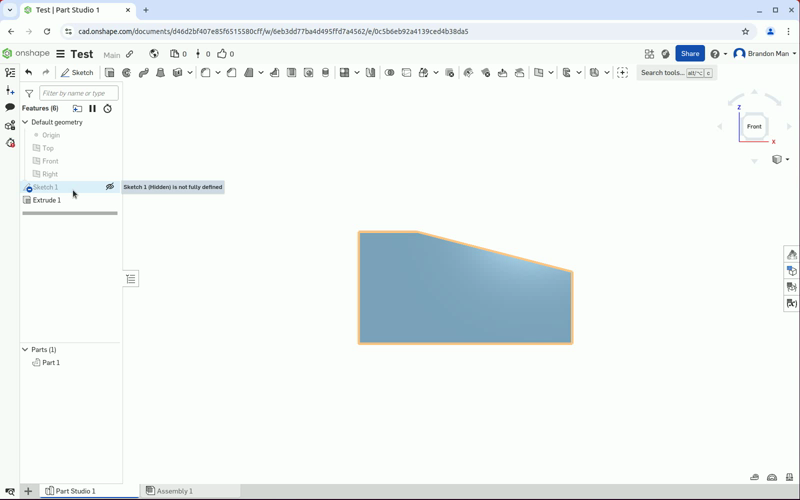
click(73, 189)
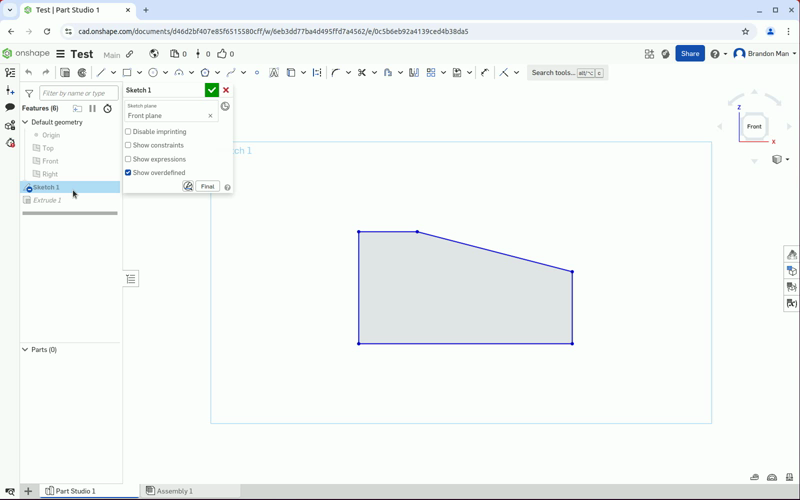
mouse_move(229, 92)
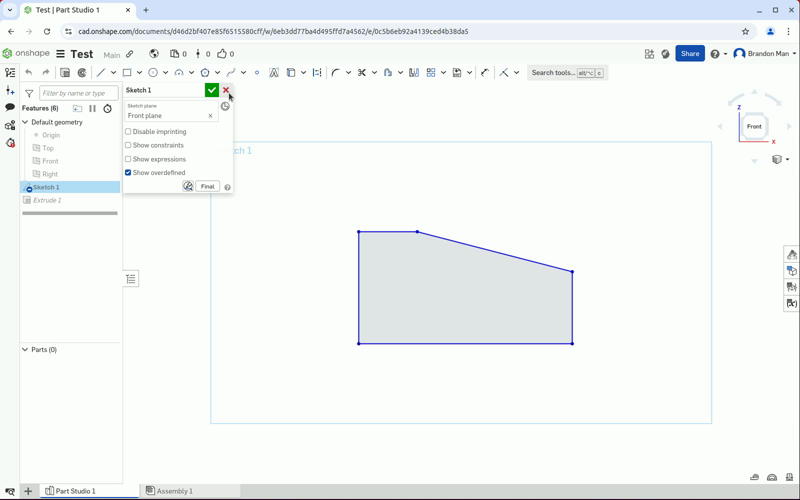
click(229, 92)
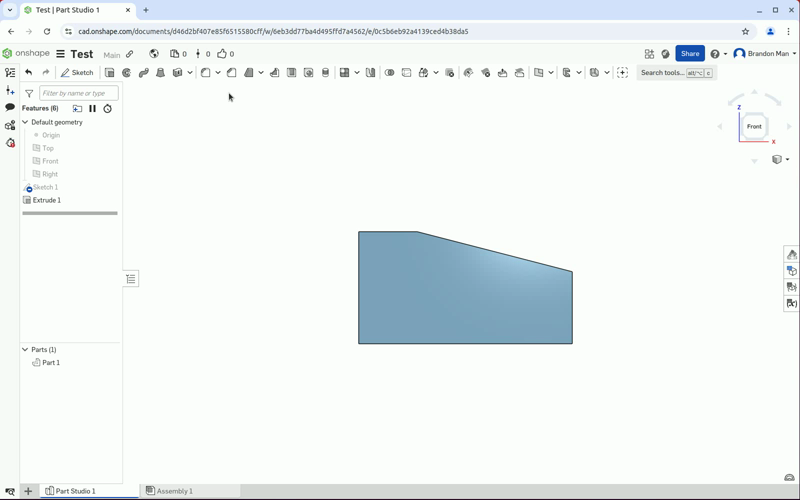
mouse_move(541, 75)
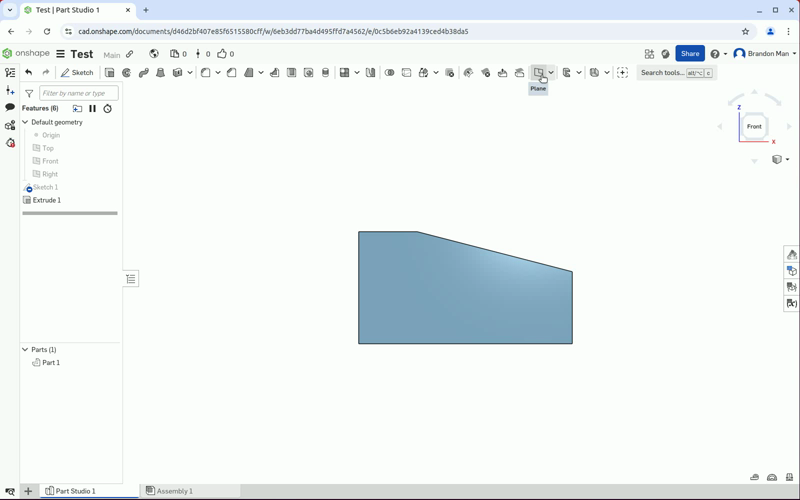
click(541, 75)
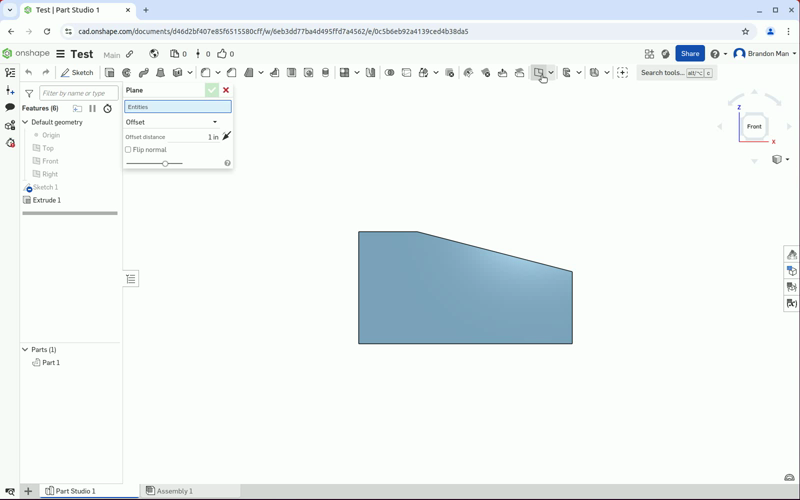
mouse_move(73, 163)
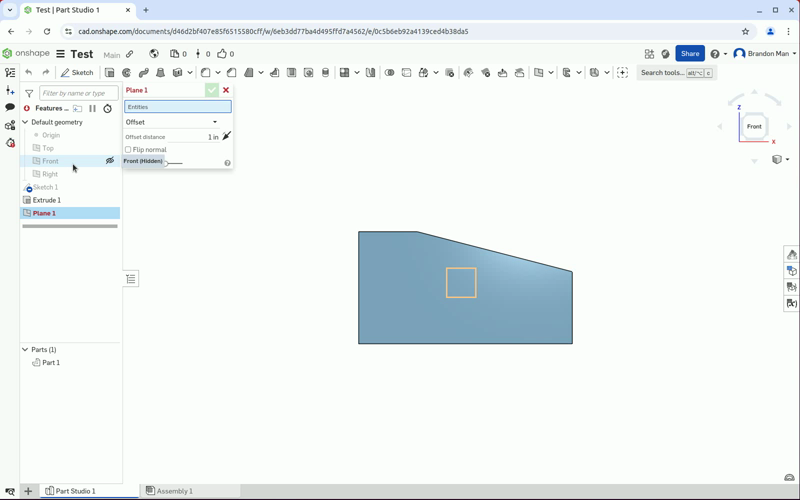
click(73, 163)
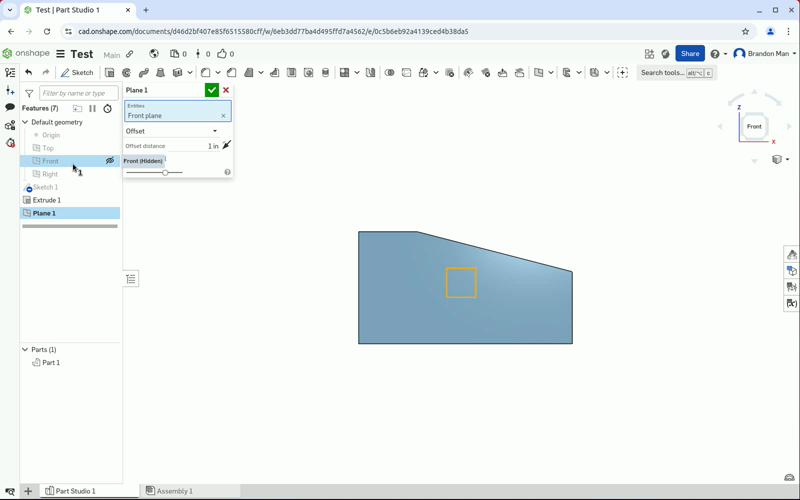
key(tab, 2)
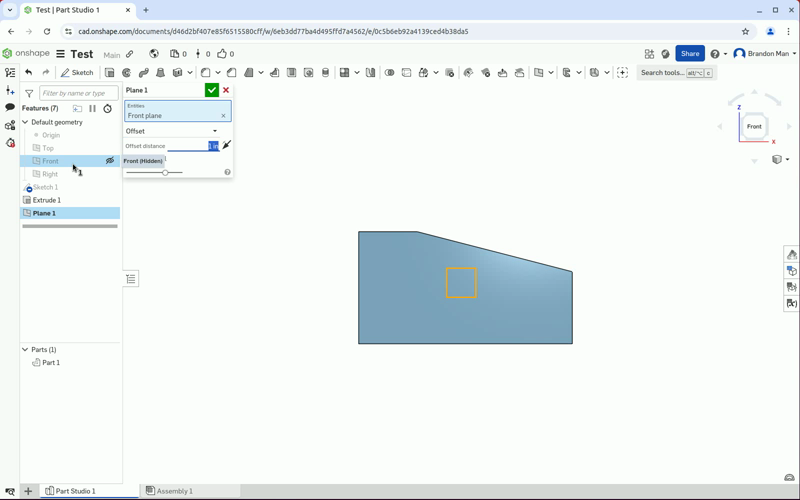
text(4.098)
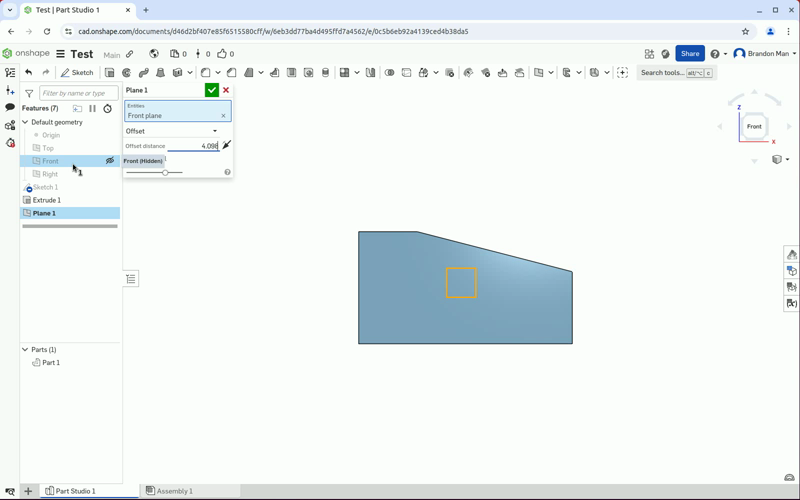
key(enter, 2)
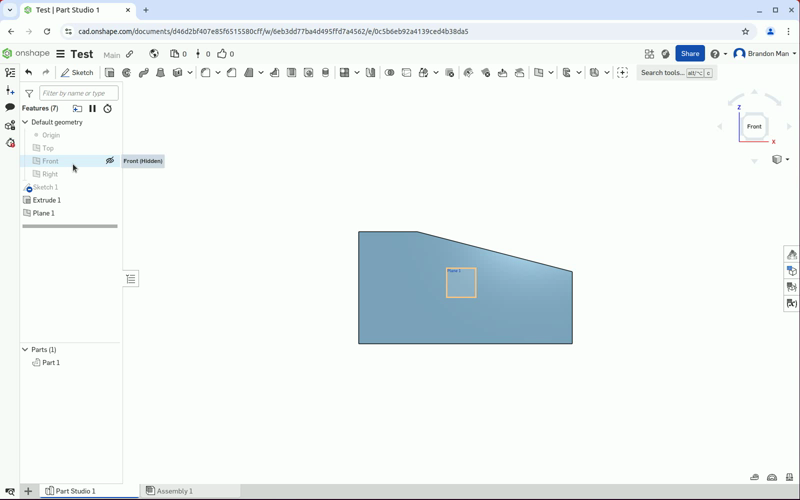
key(shift+s)
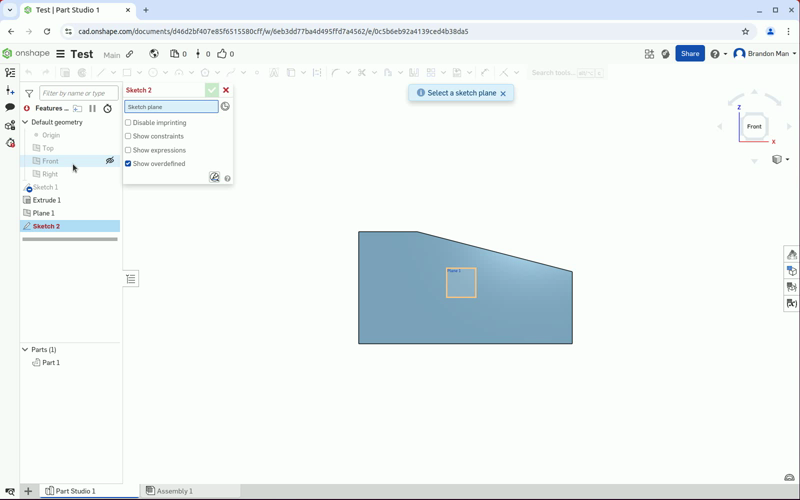
mouse_move(73, 215)
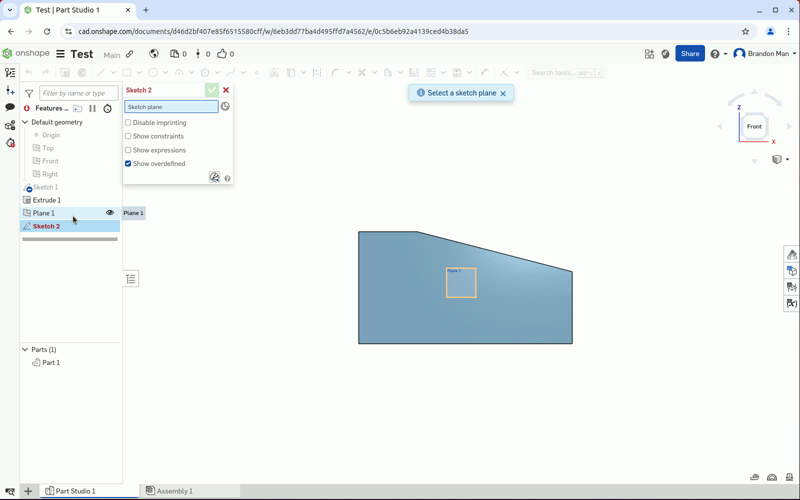
click(73, 215)
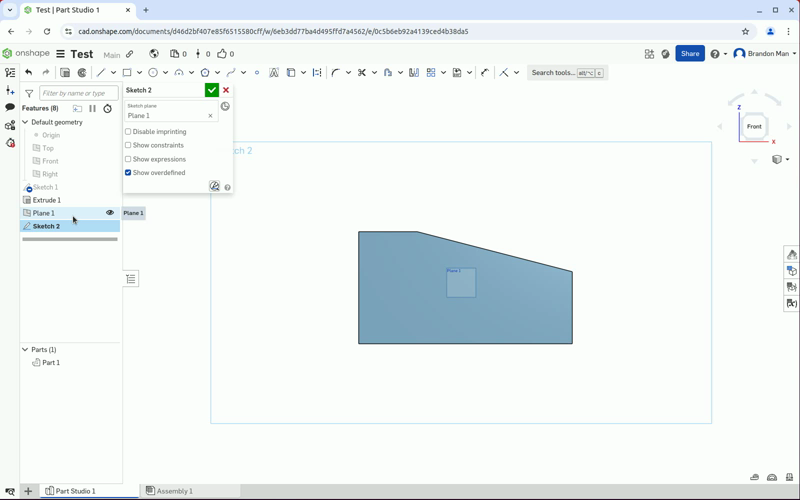
mouse_move(73, 352)
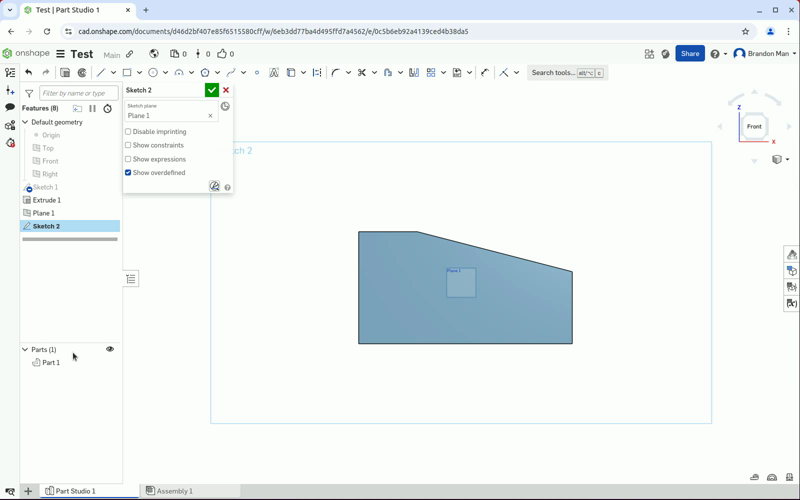
key(y)
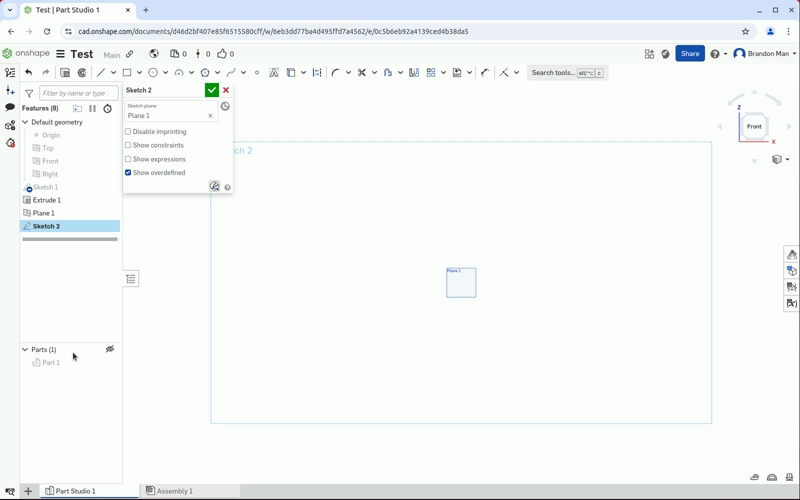
key(l)
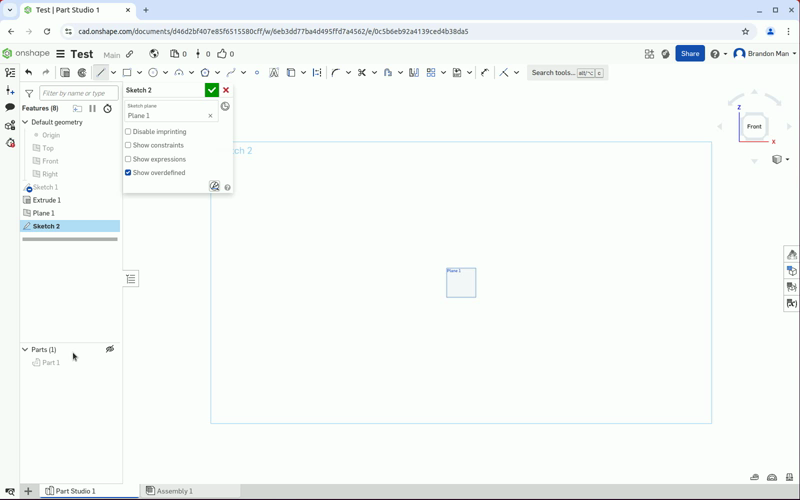
key_down(shift)
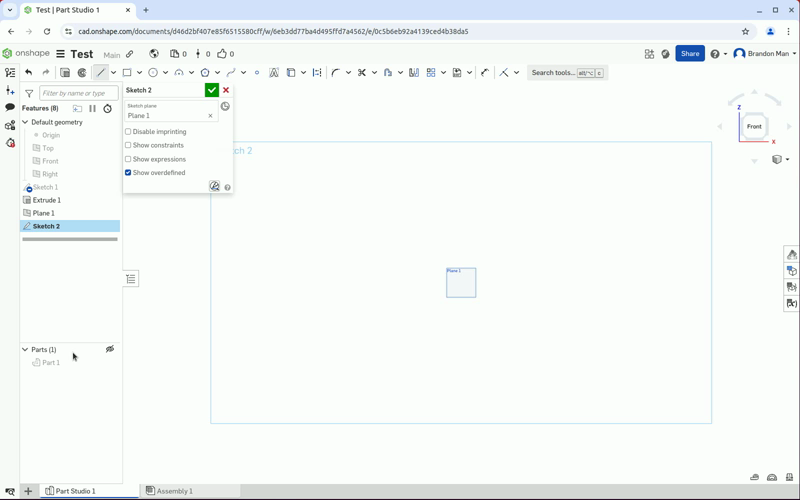
mouse_move(358, 343)
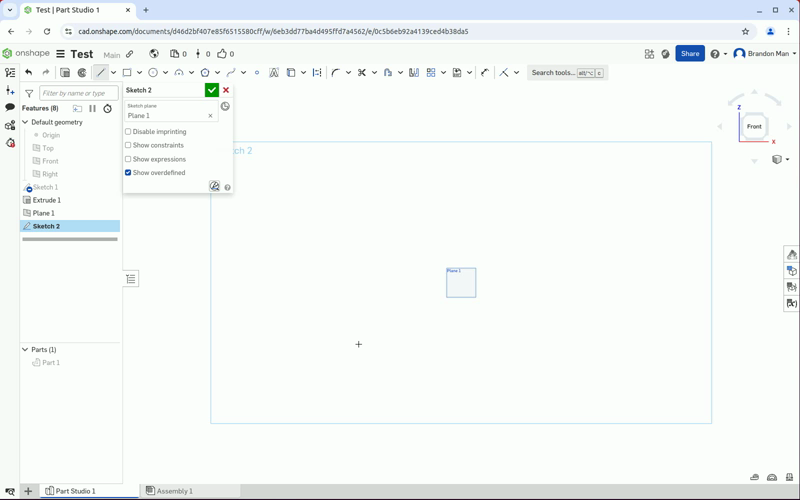
click(358, 343)
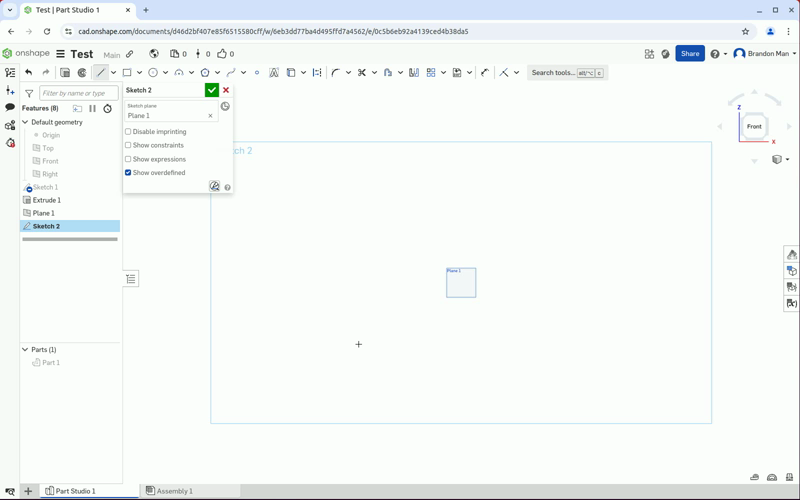
key_up(shift)
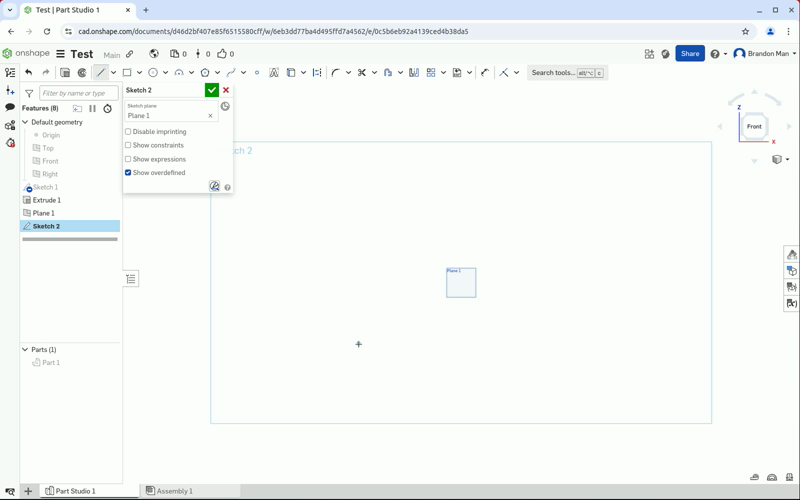
key_down(shift)
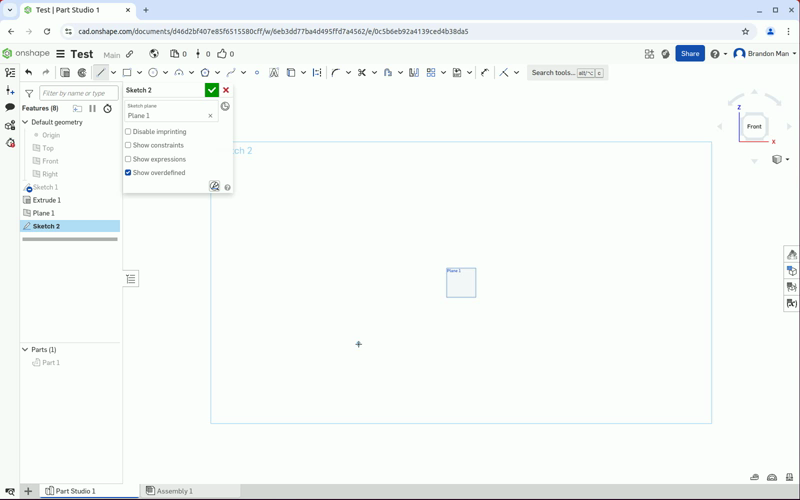
mouse_move(388, 343)
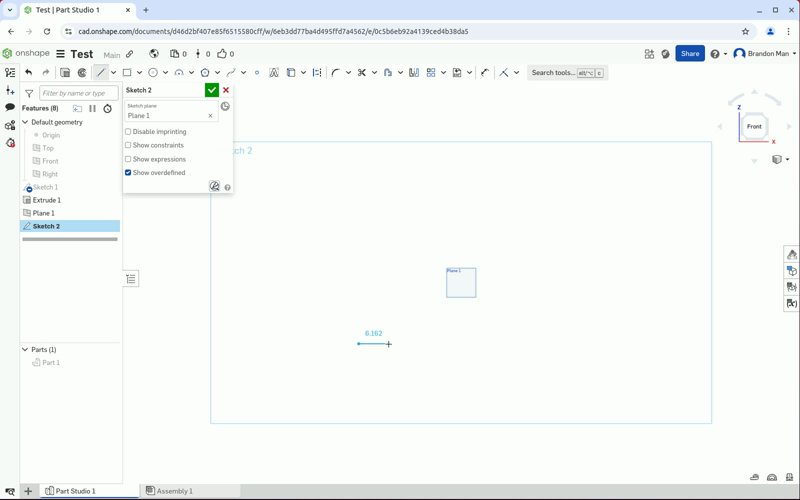
mouse_move(378, 343)
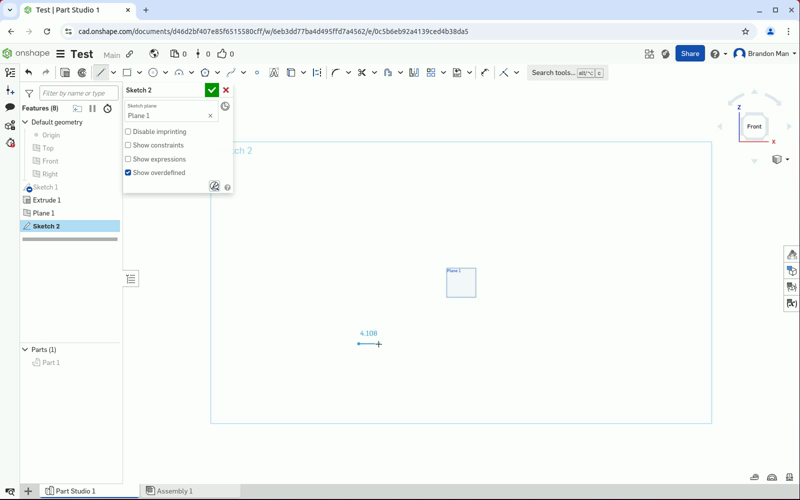
click(378, 343)
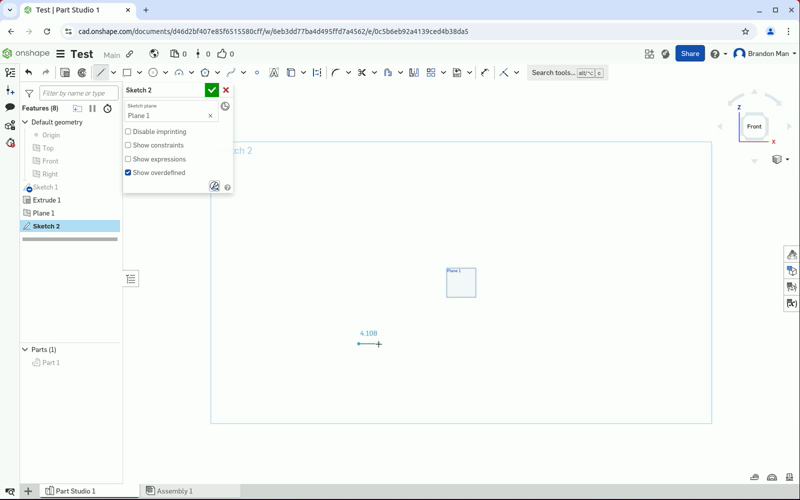
key_up(shift)
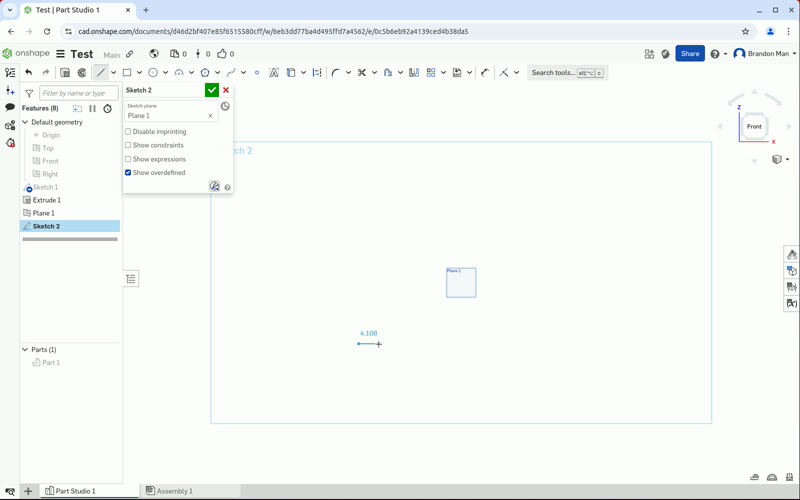
key_down(shift)
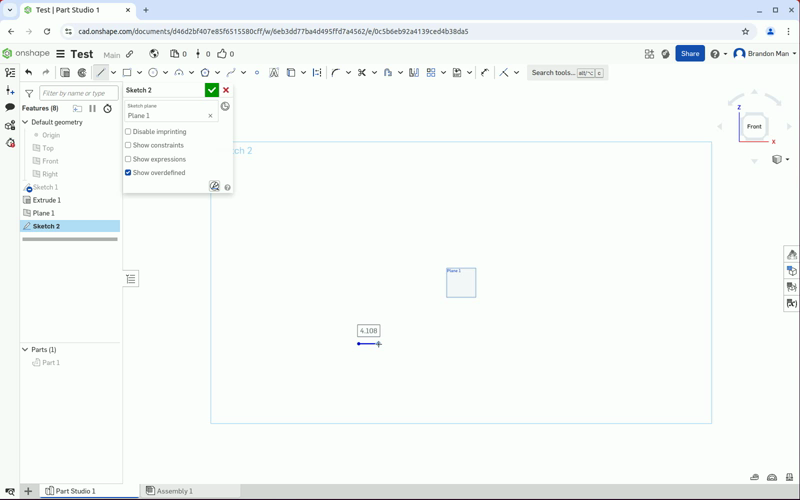
mouse_move(378, 248)
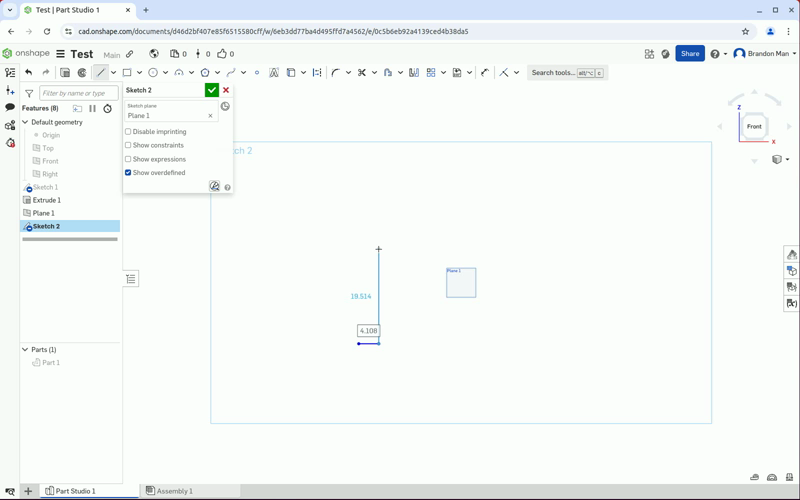
click(378, 248)
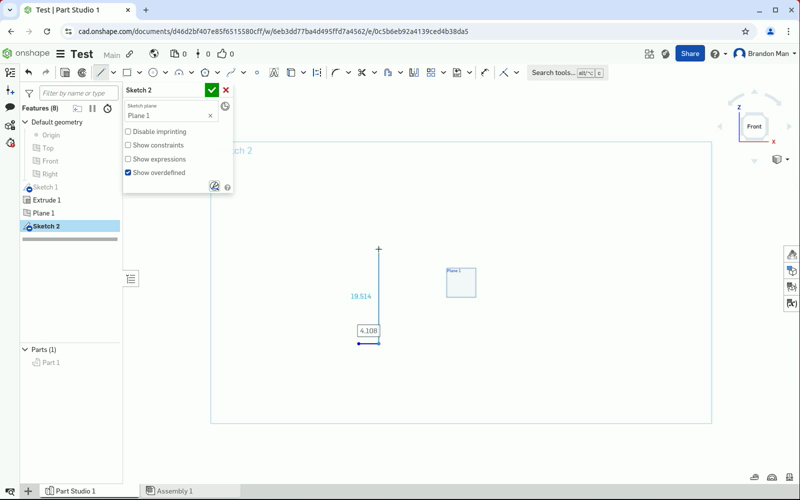
key_up(shift)
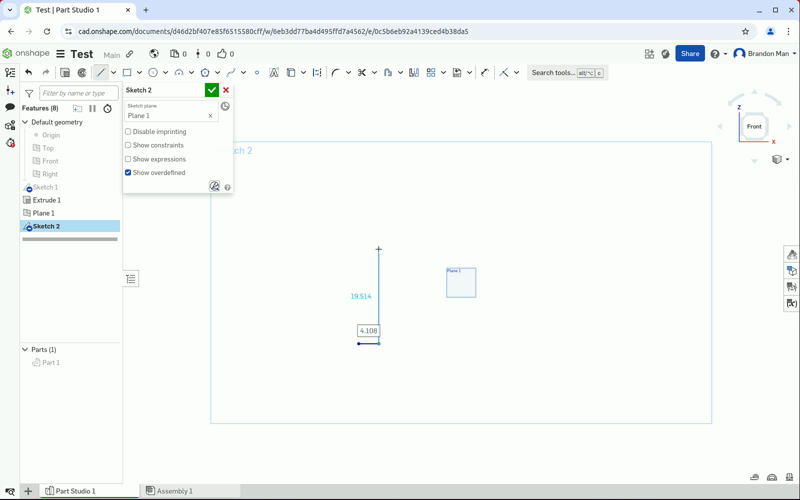
key_down(shift)
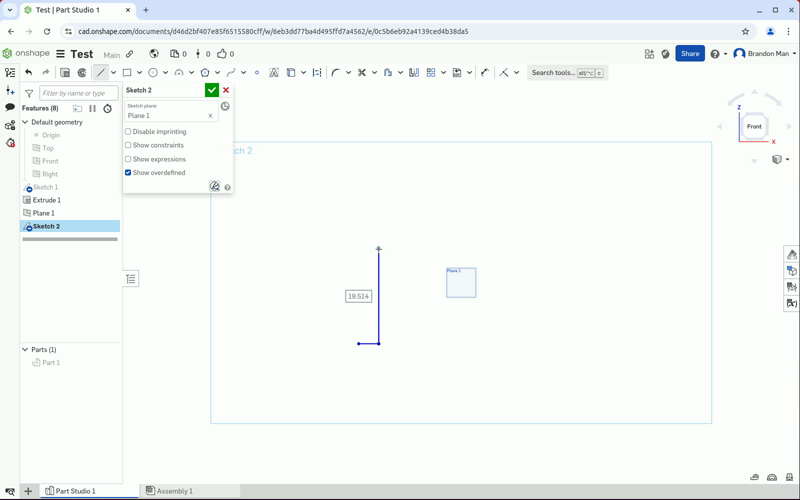
mouse_move(408, 248)
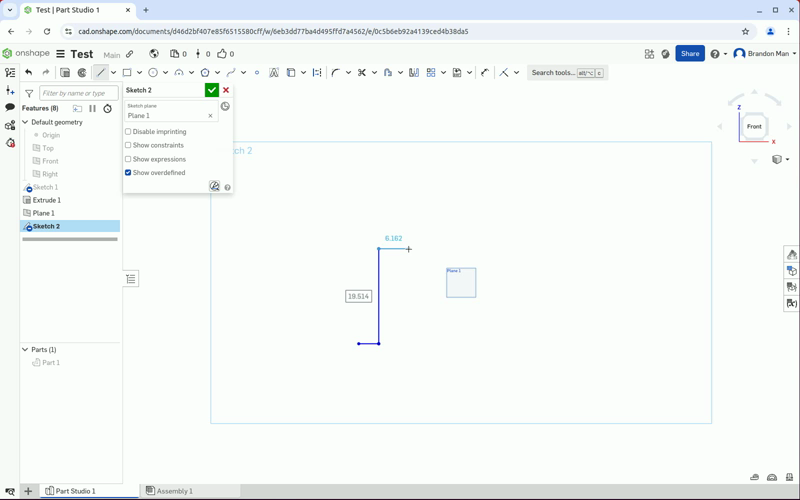
mouse_move(358, 248)
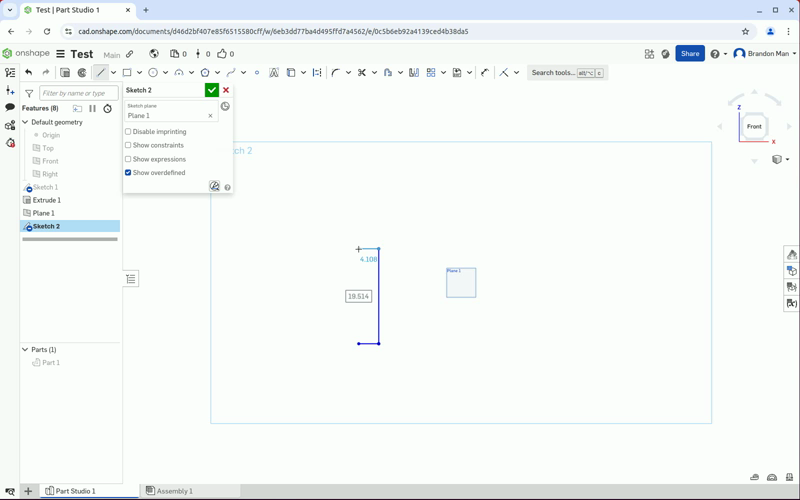
click(358, 248)
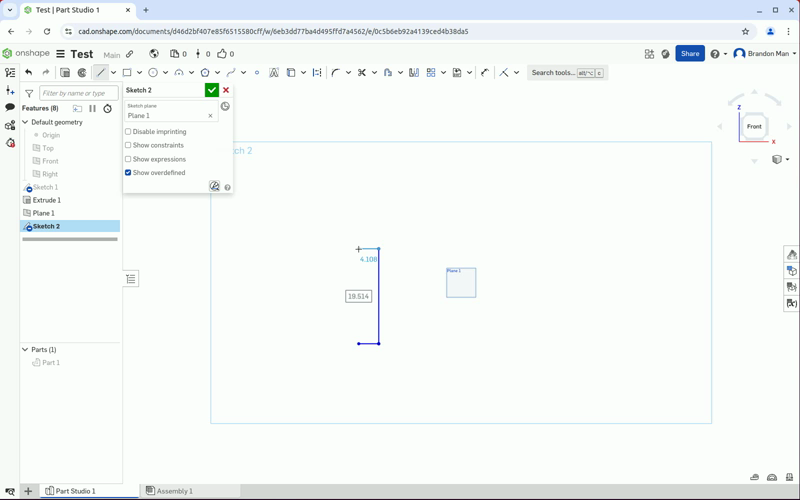
key_up(shift)
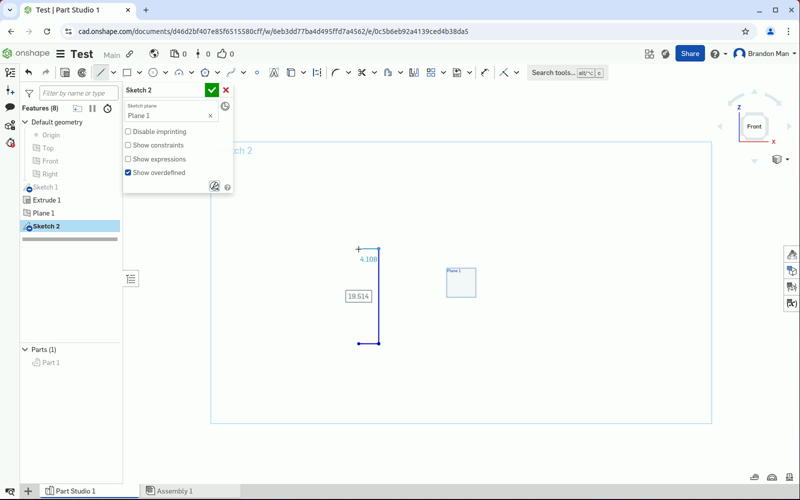
key_down(shift)
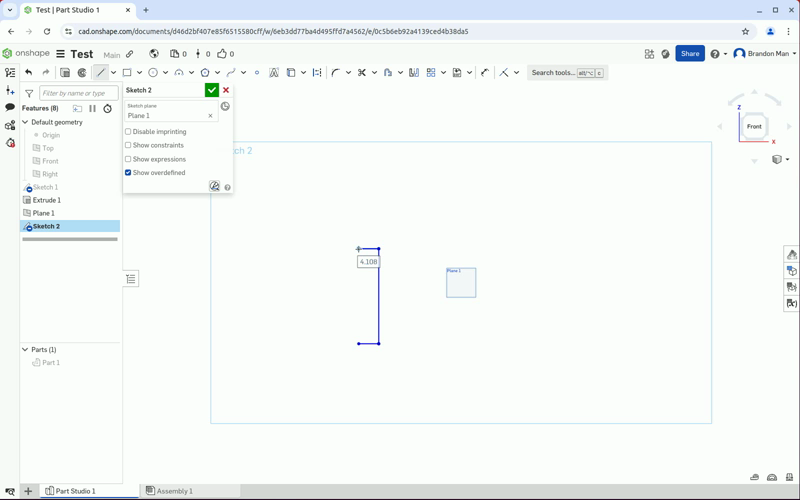
mouse_move(358, 343)
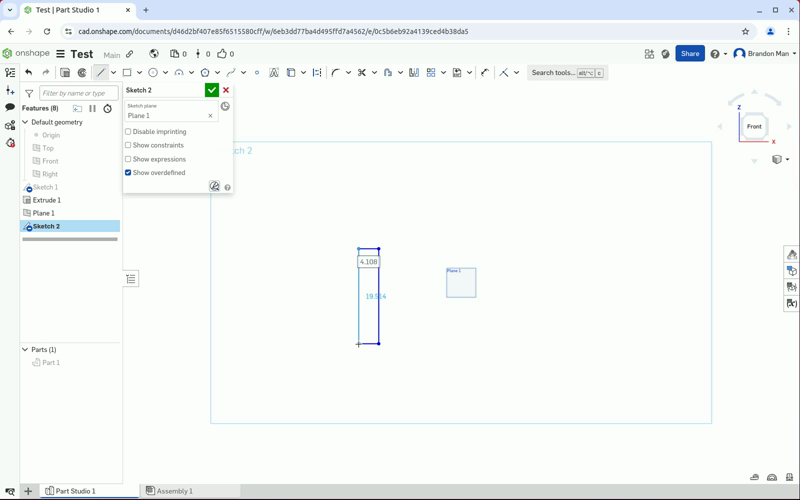
key_up(shift)
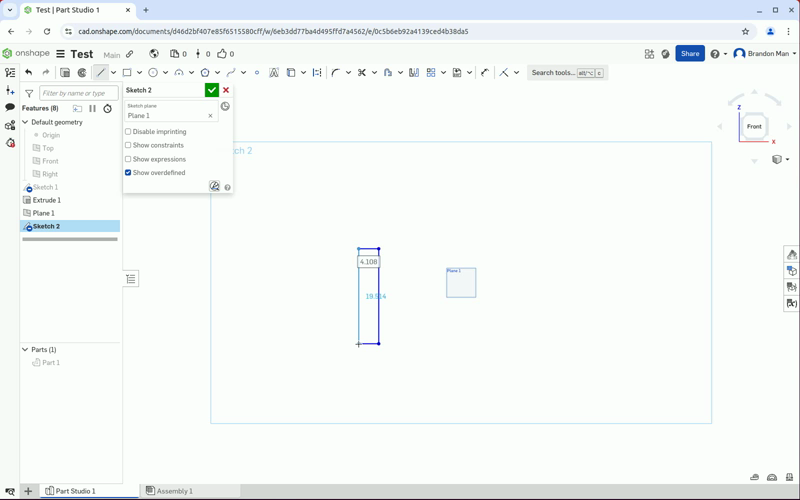
click(358, 343)
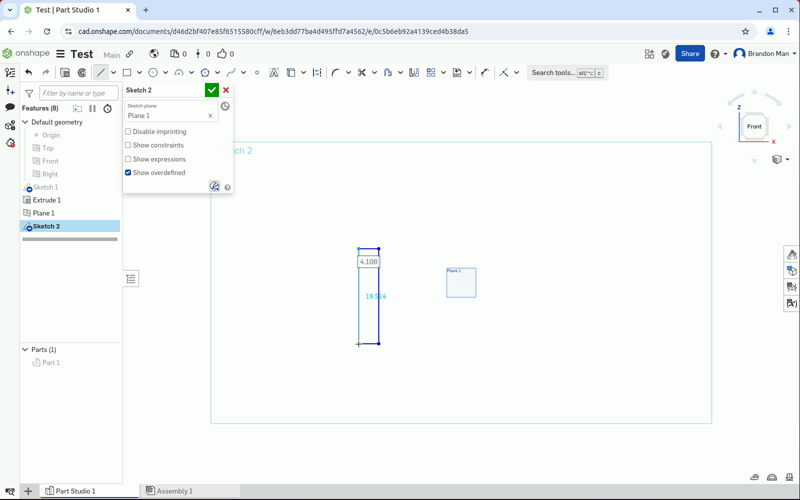
key(esc)
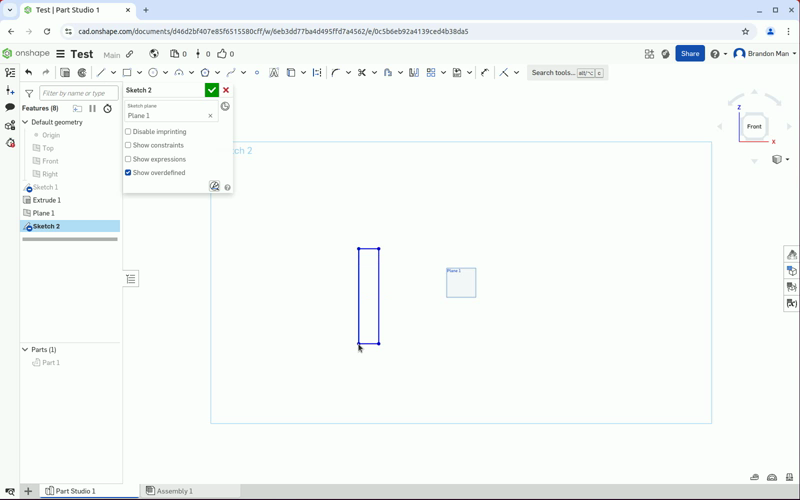
mouse_move(367, 330)
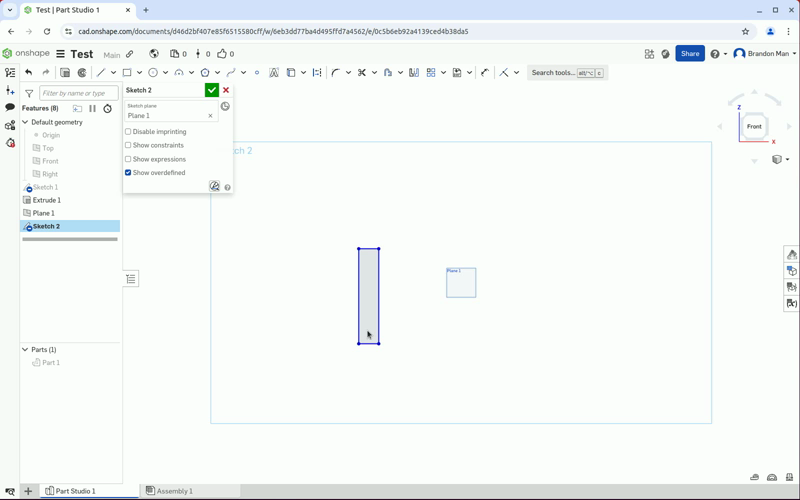
click(367, 330)
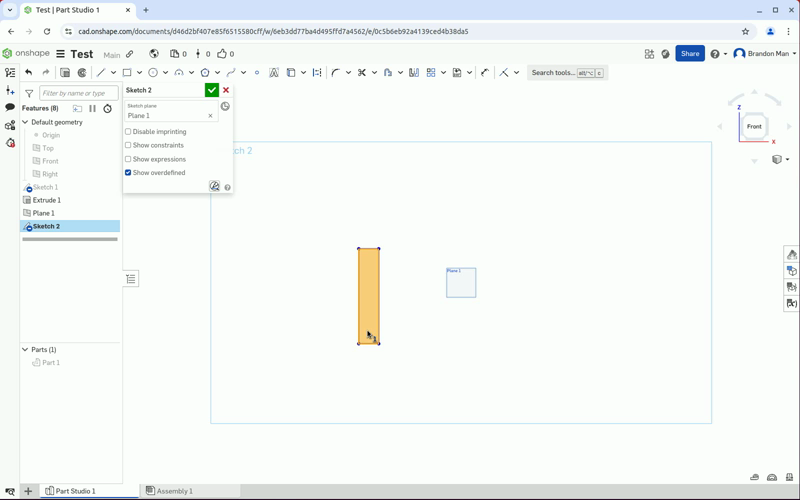
mouse_move(73, 352)
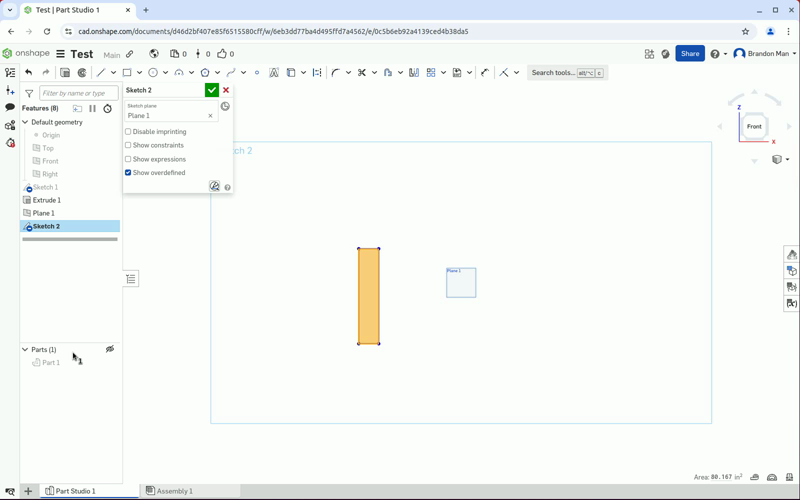
key(shift+y)
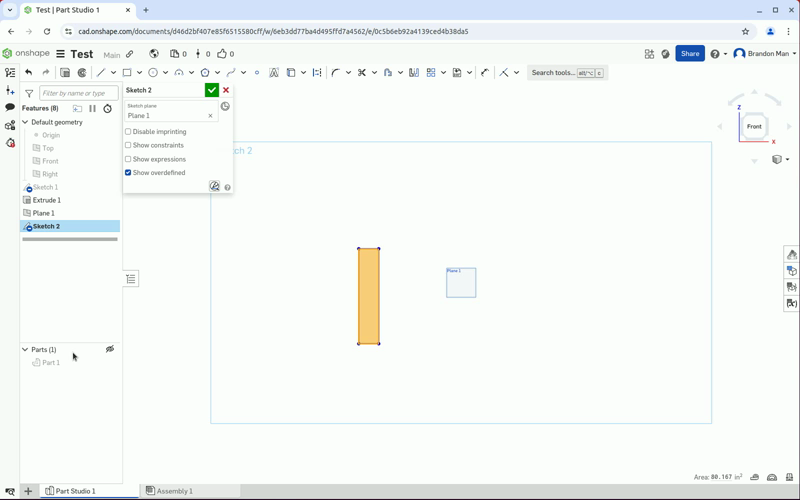
key(shift+e)
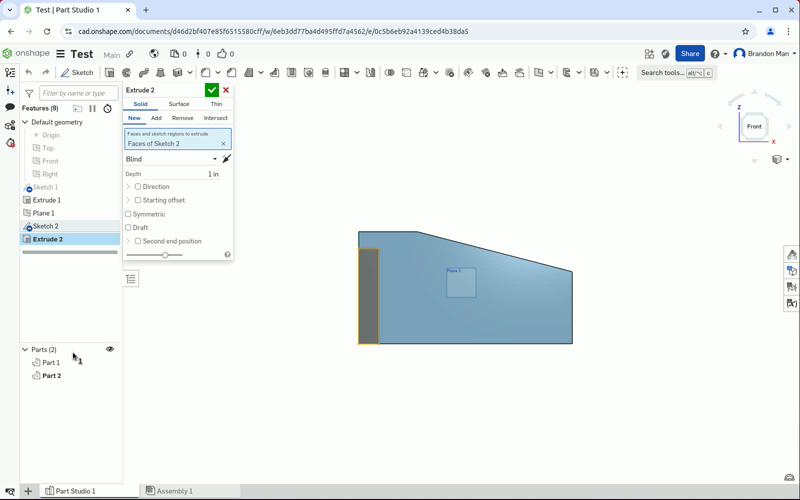
mouse_move(143, 106)
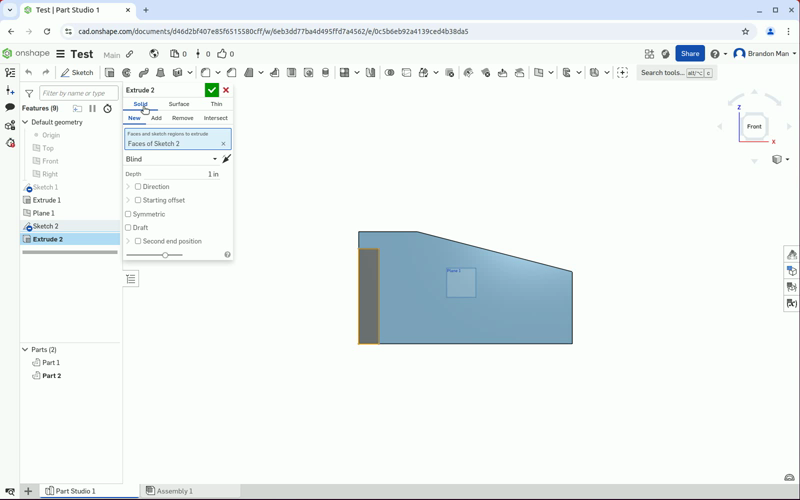
click(143, 106)
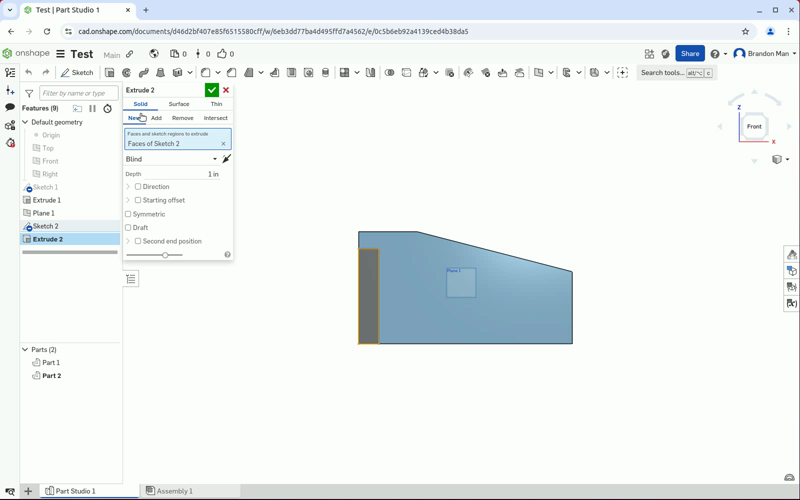
mouse_move(137, 120)
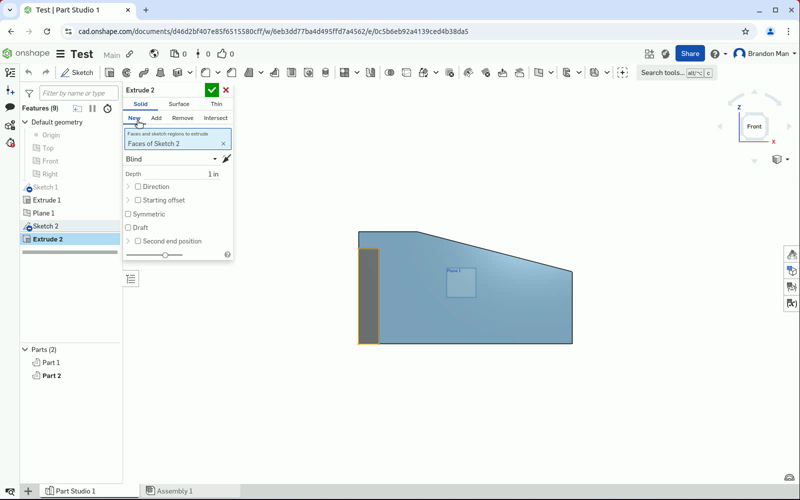
click(137, 120)
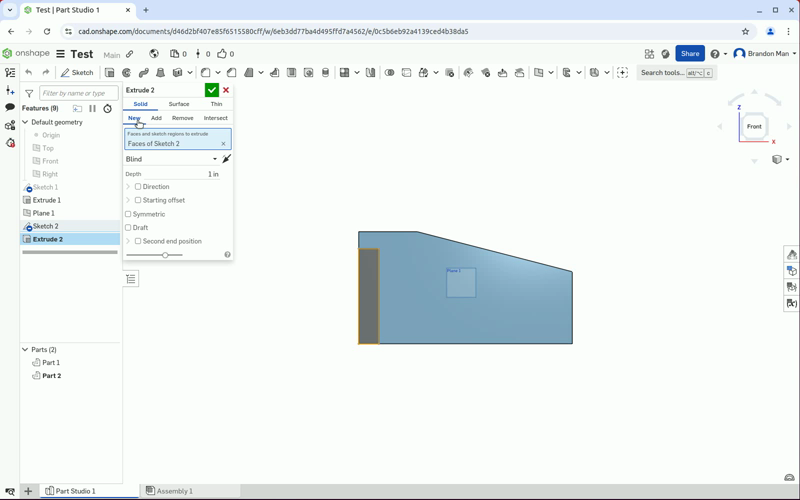
key(tab, 4)
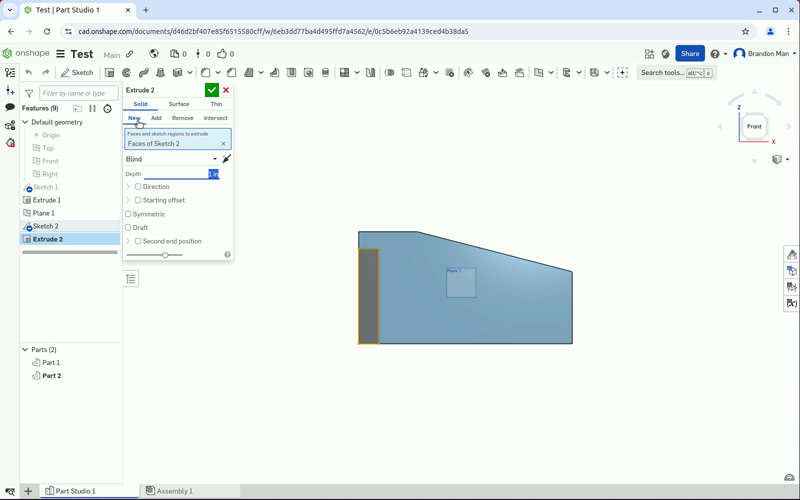
text(12.998)
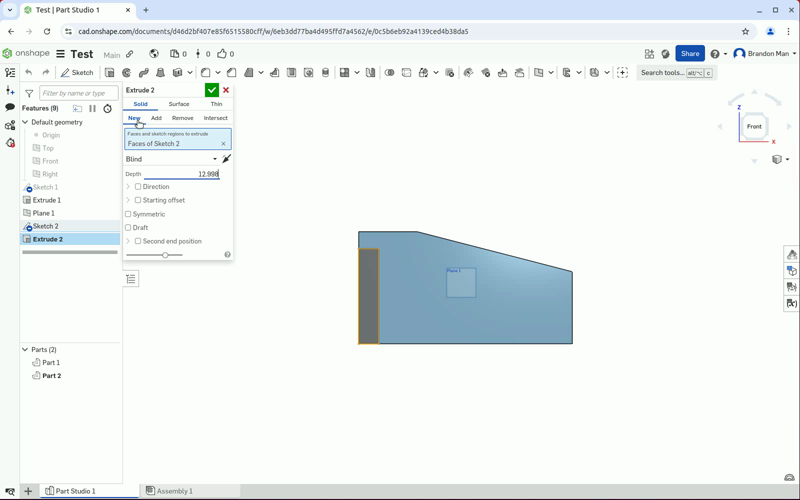
key(enter)
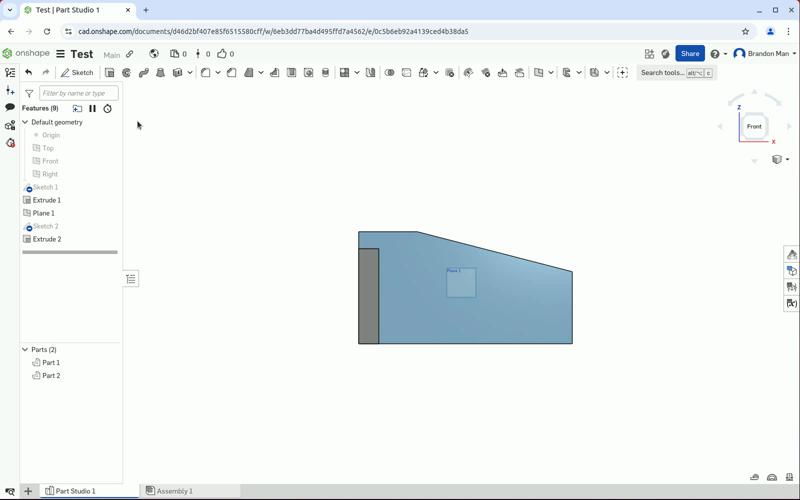
key(shift+h)
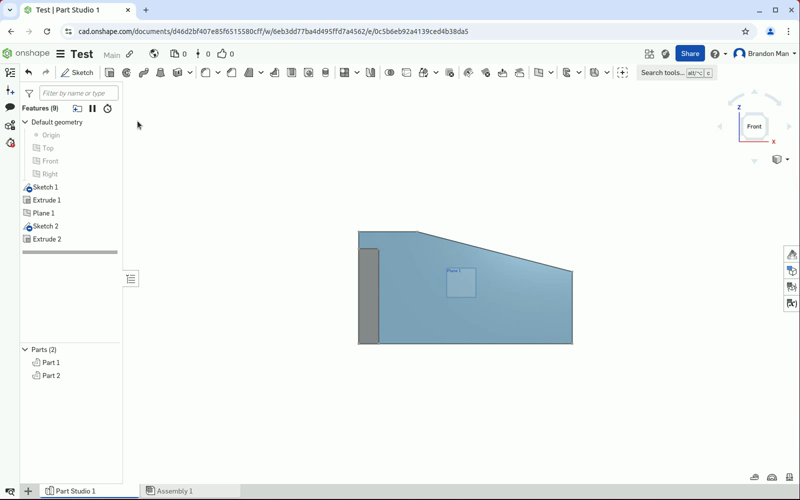
key(shift+h)
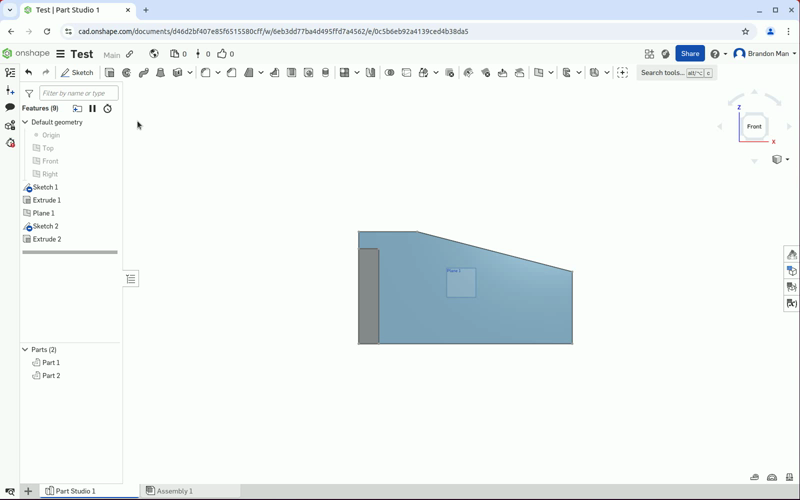
key(shift+7)
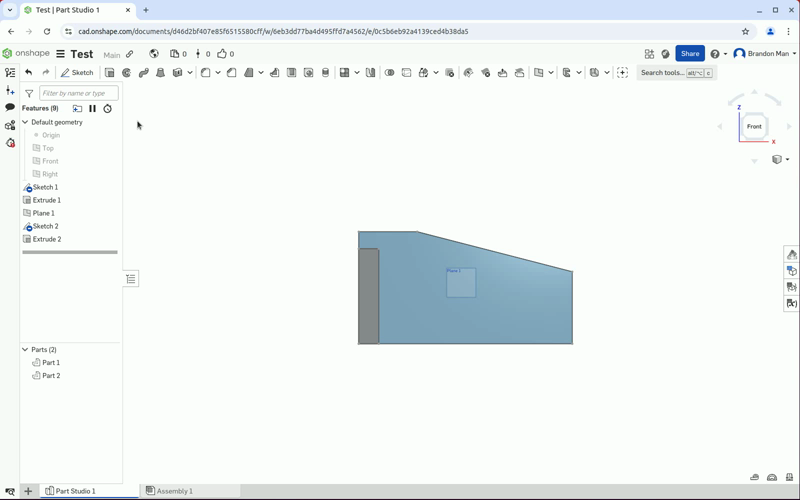
key(left, 2)
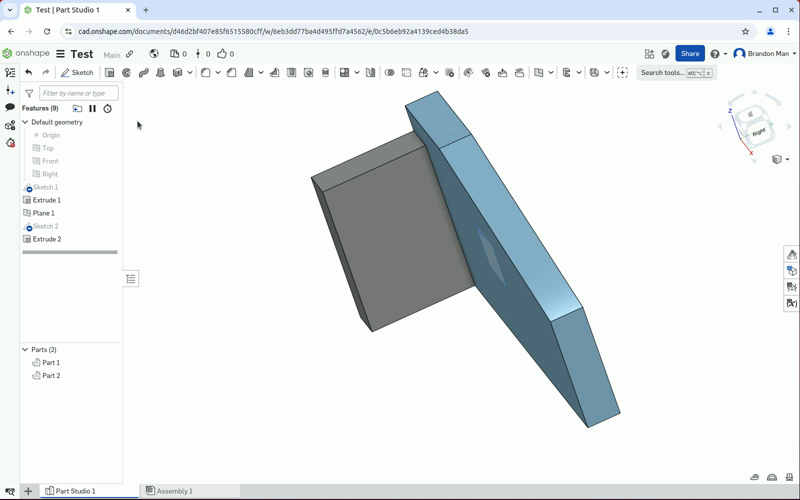
key(down, 2)
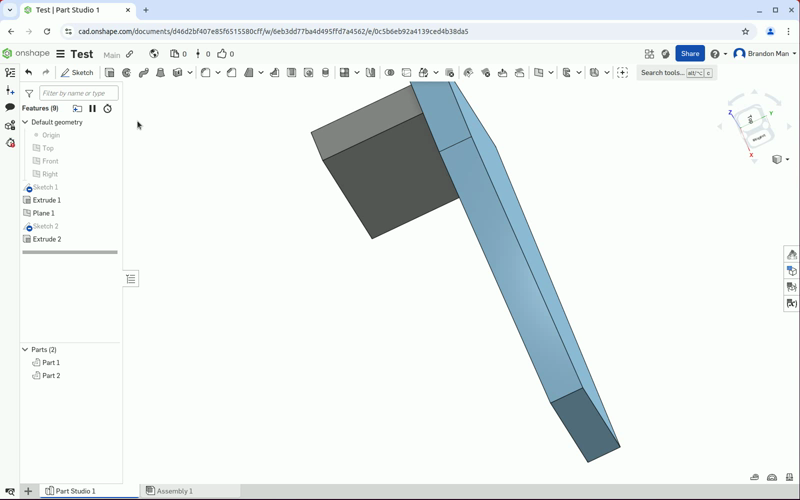
key(up, 2)
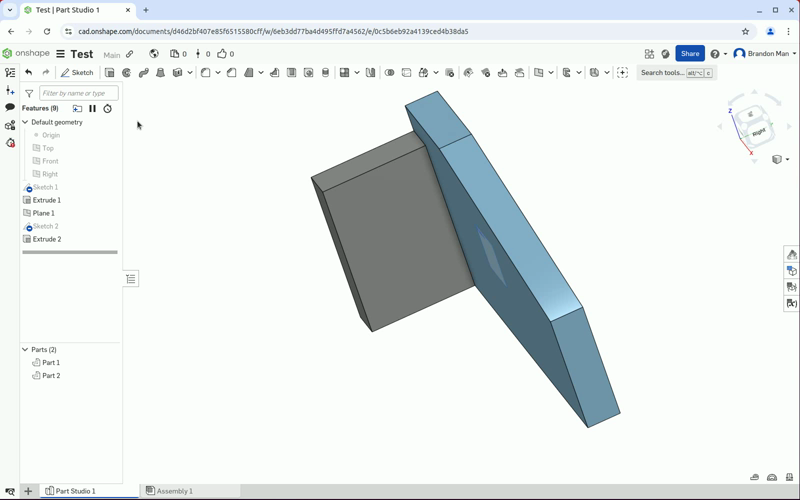
key(right, 2)
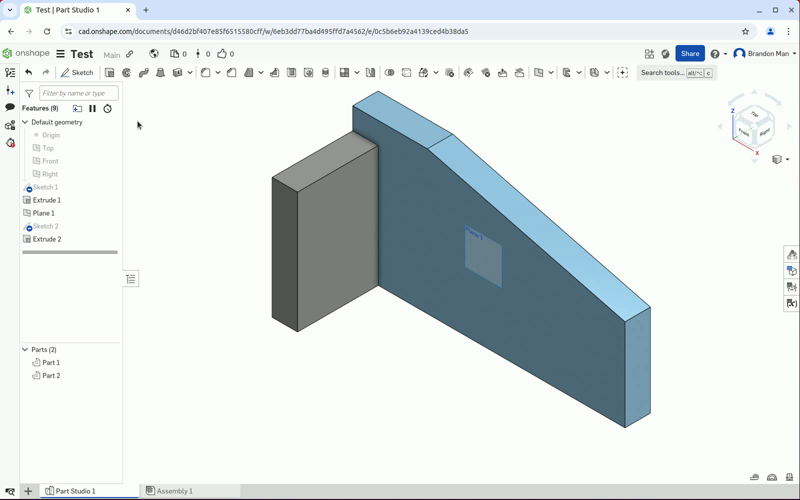
mouse_move(73, 189)
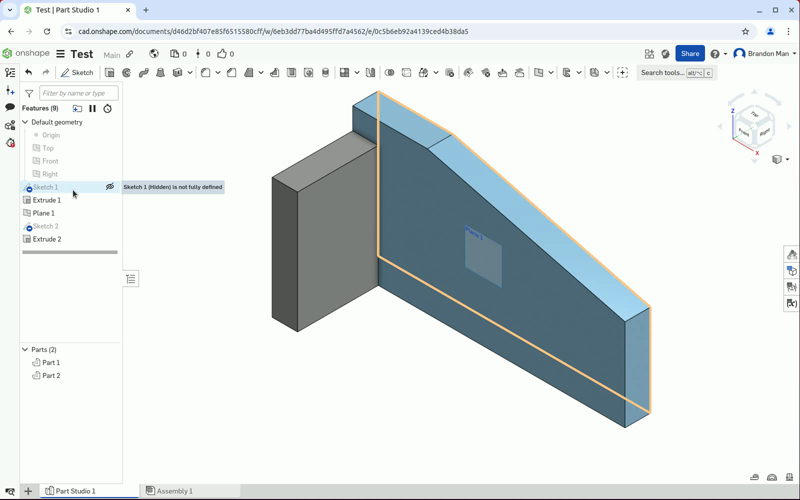
click(73, 189)